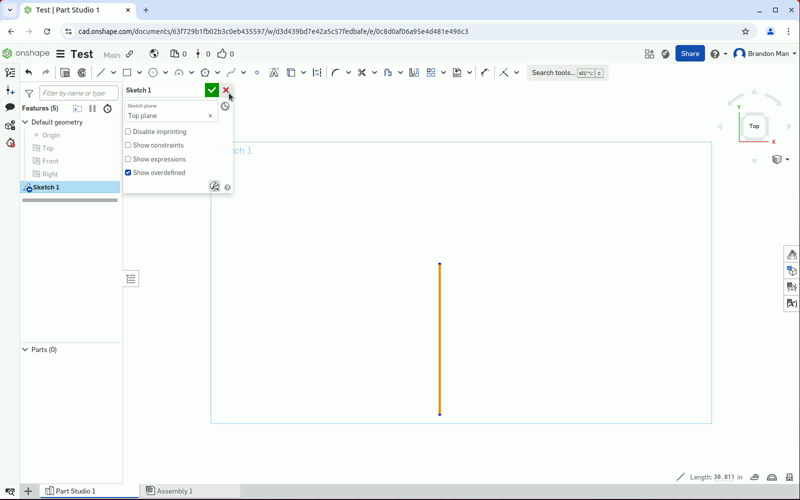
key(shift+h)
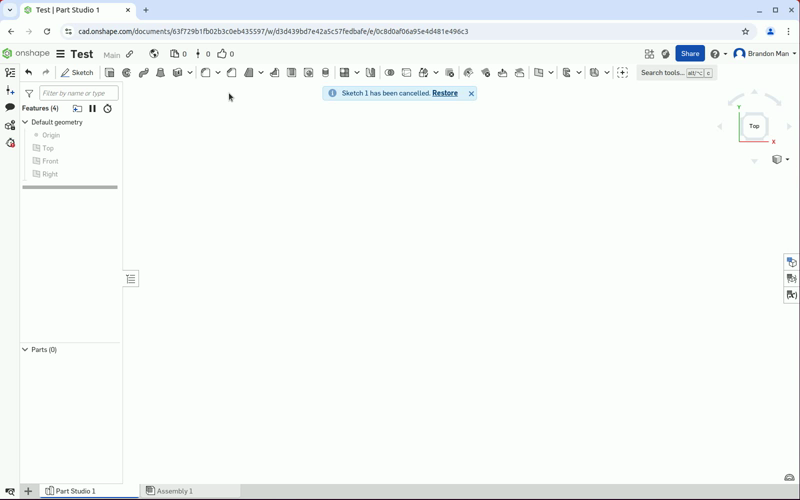
mouse_move(73, 352)
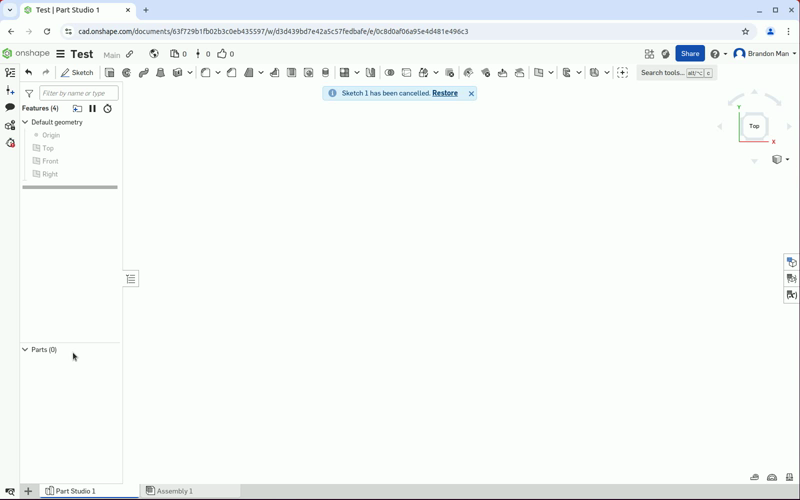
key(y)
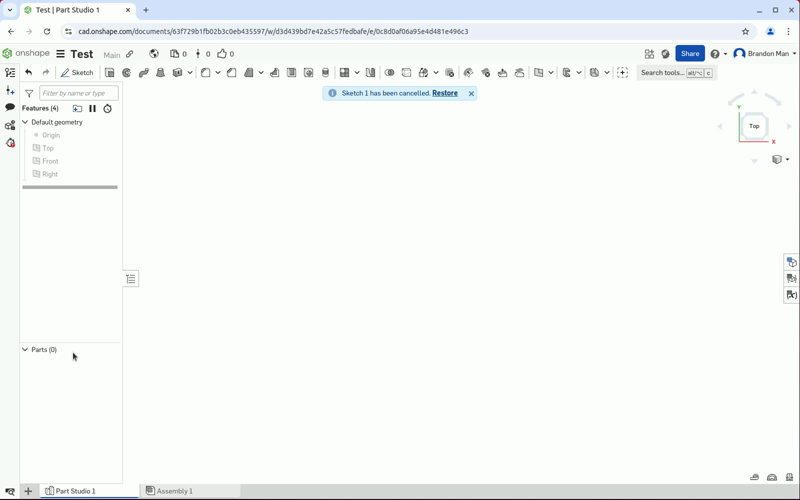
key(shift+p)
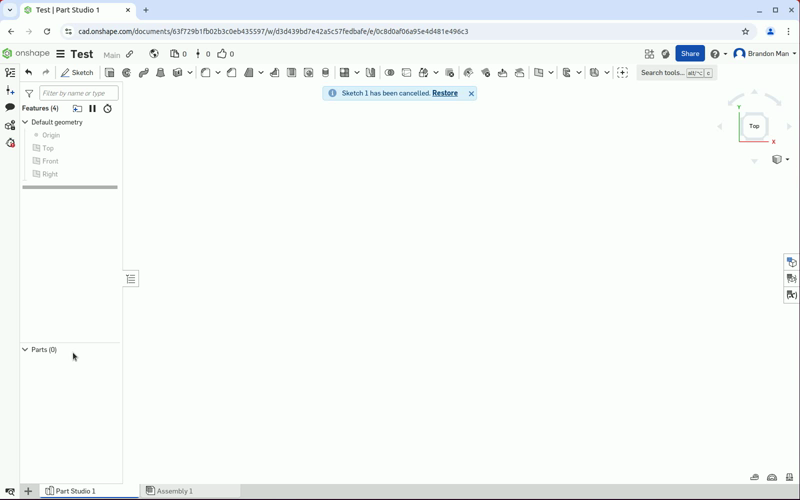
key(space)
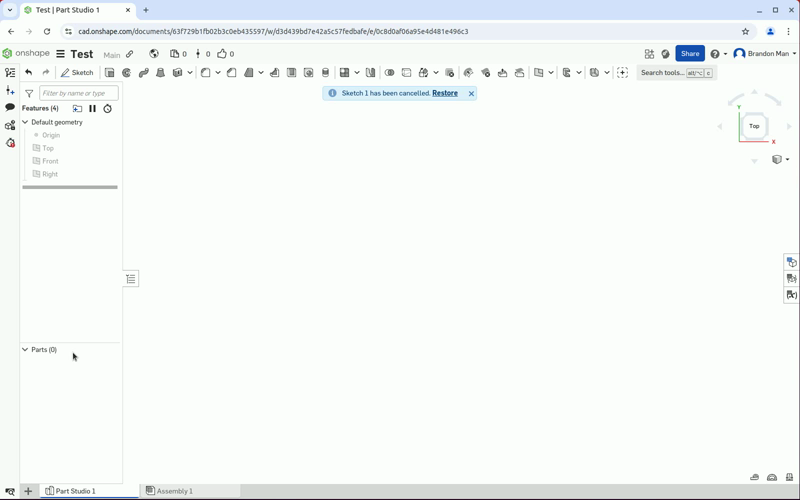
key_down(shift)
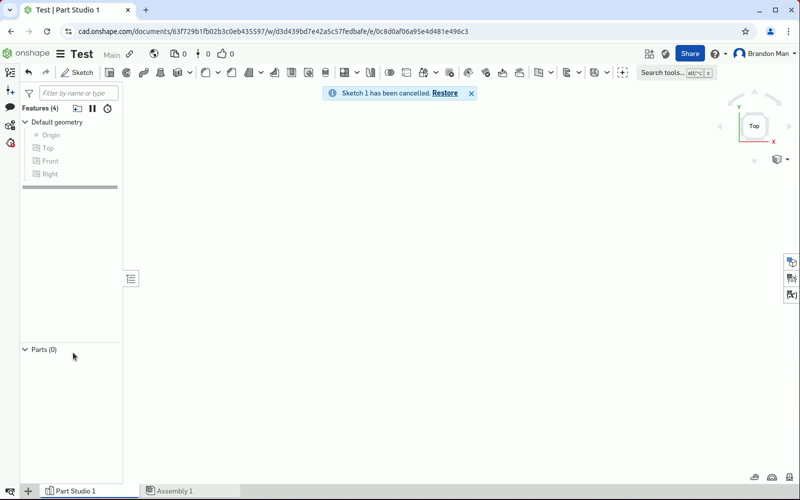
key(up)
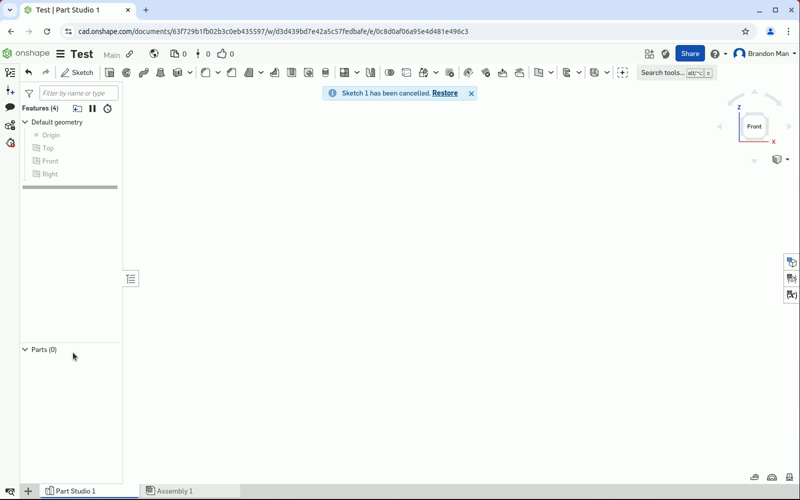
key_up(shift)
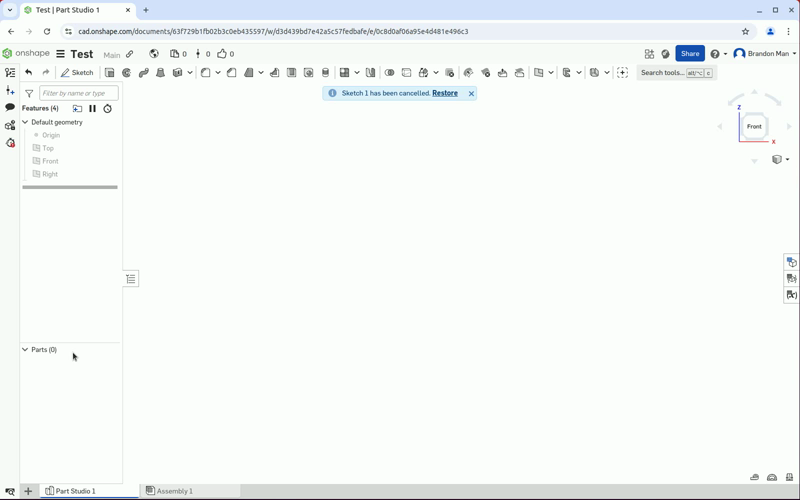
mouse_move(73, 352)
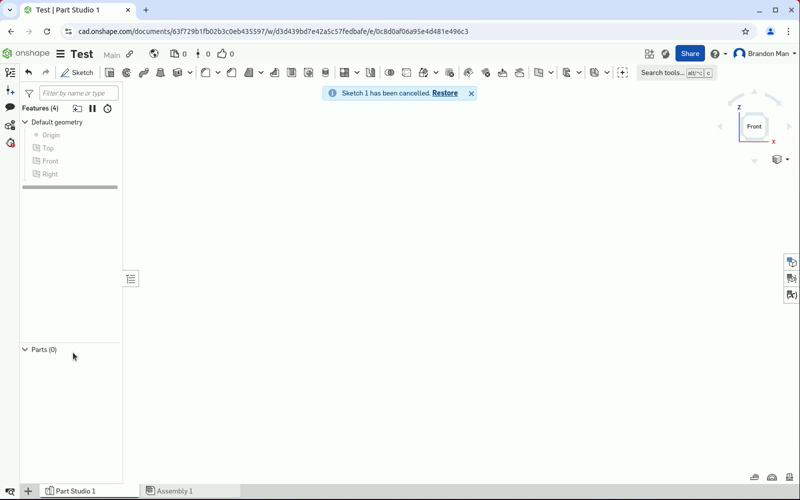
key(shift+y)
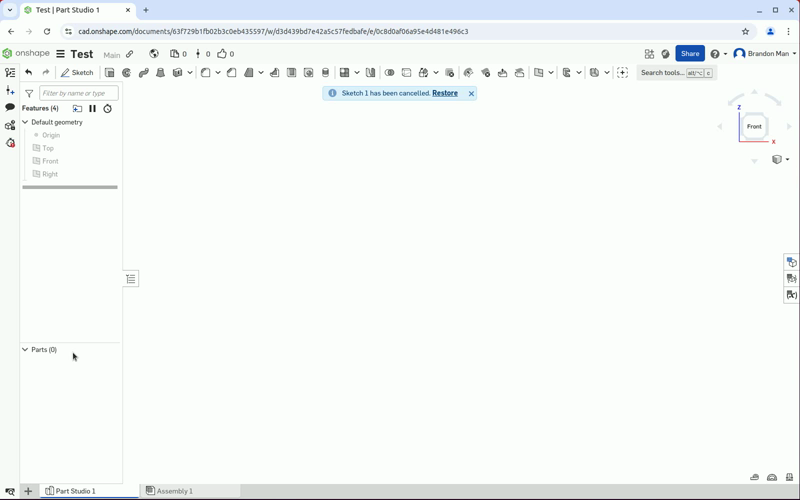
key(shift+s)
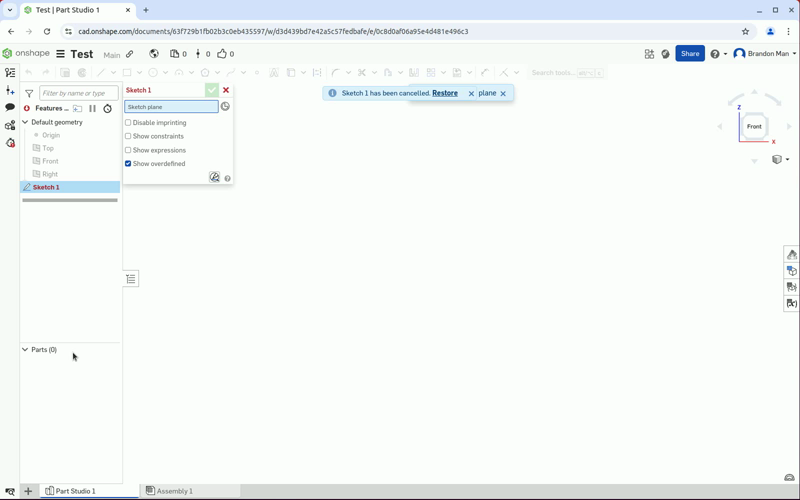
mouse_move(73, 163)
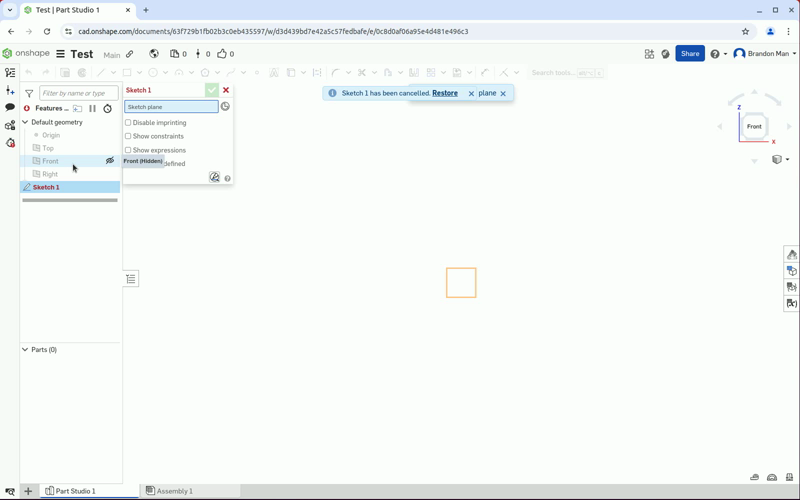
click(73, 163)
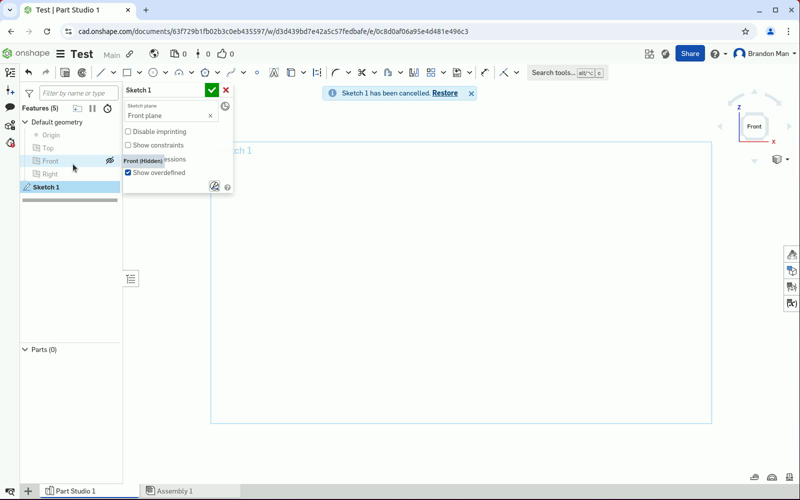
mouse_move(73, 352)
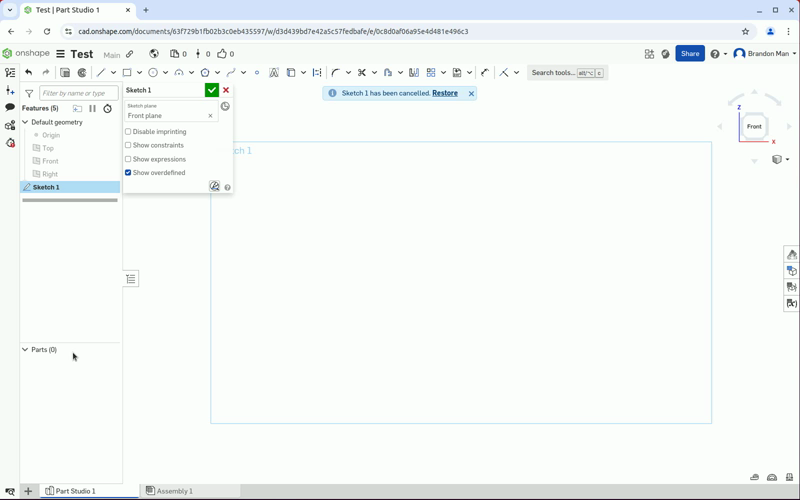
key(y)
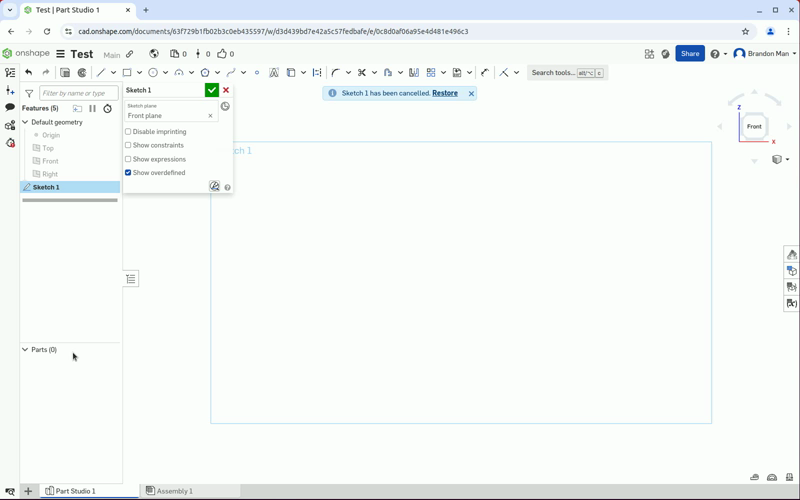
key(l)
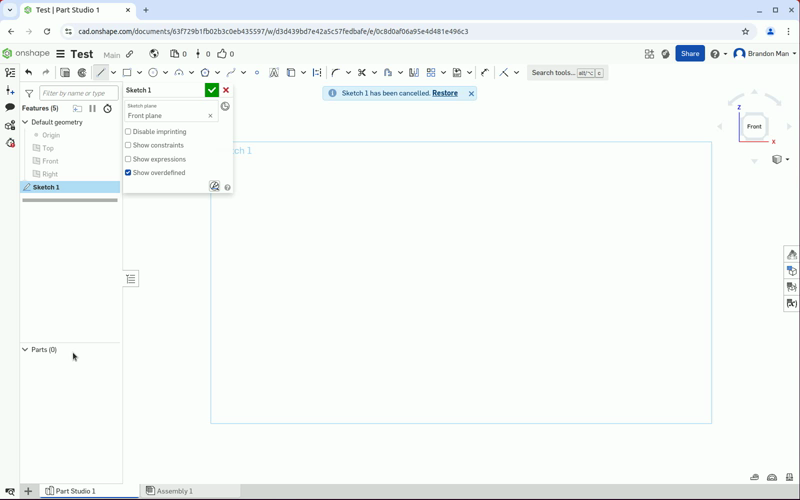
key_down(shift)
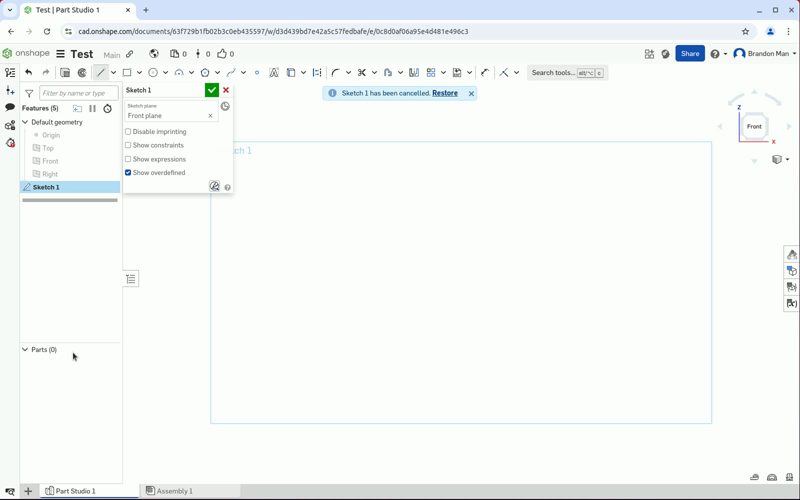
mouse_move(460, 282)
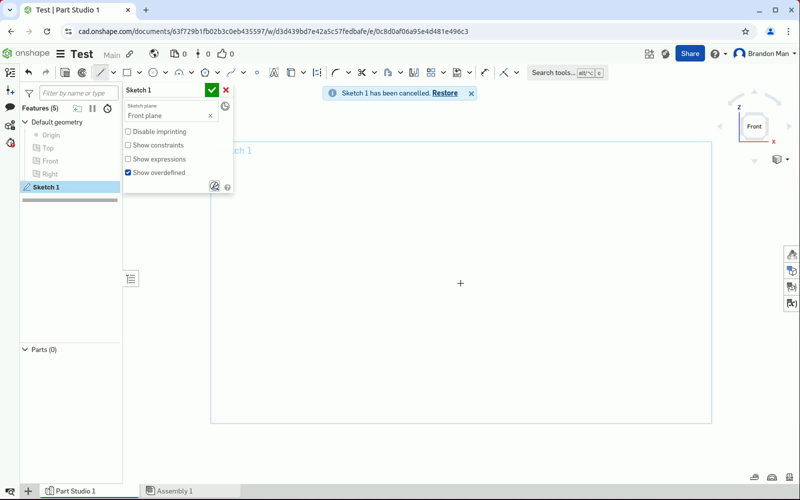
click(460, 282)
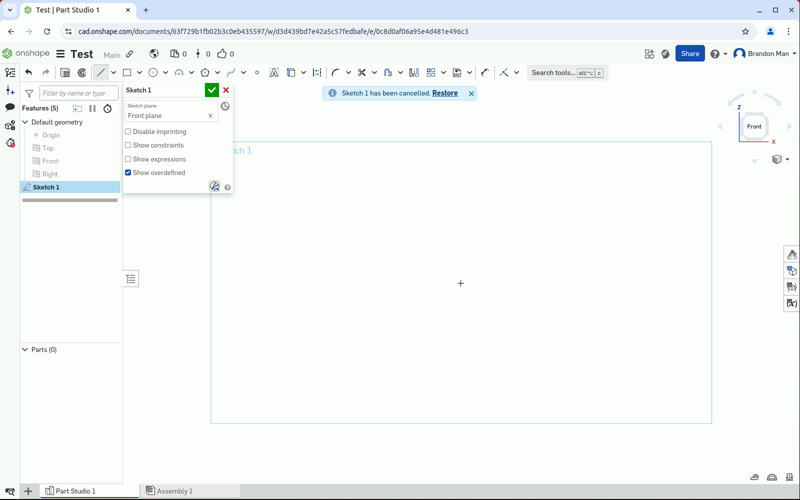
key_up(shift)
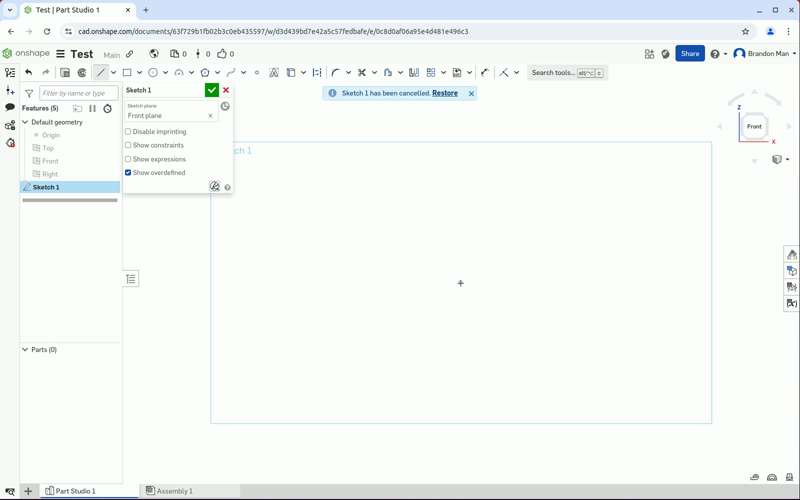
key_down(shift)
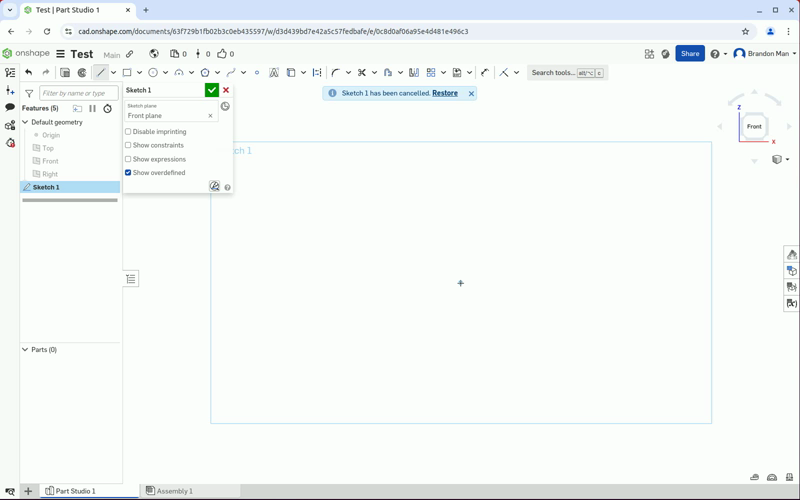
mouse_move(490, 282)
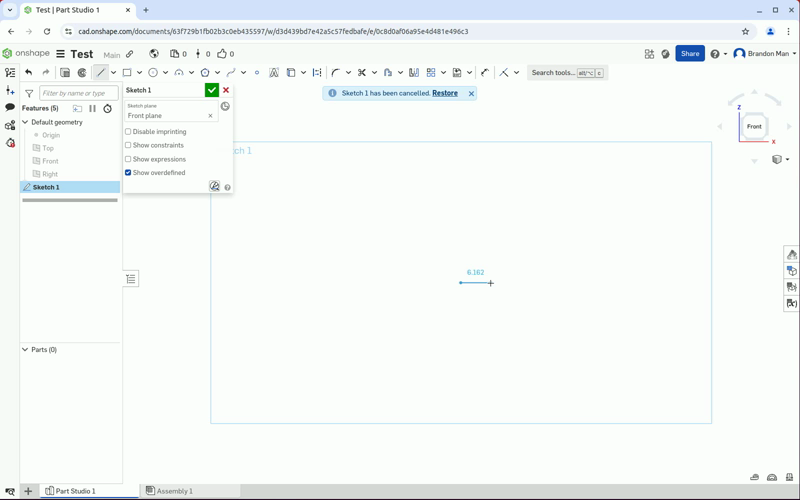
mouse_move(506, 282)
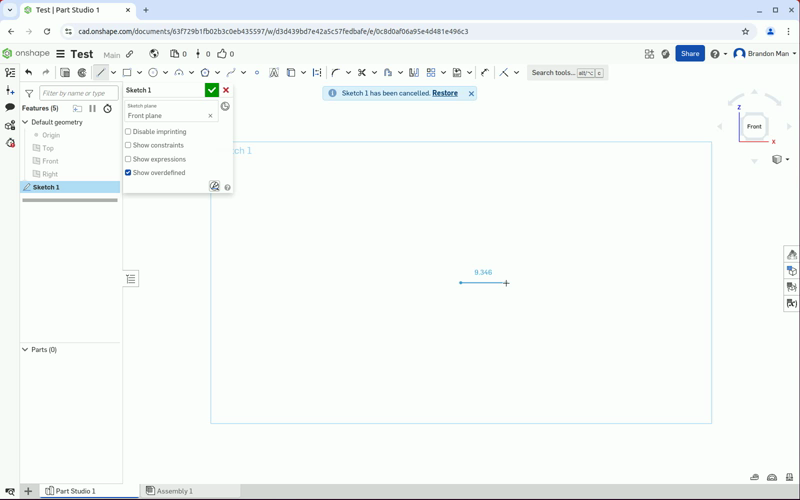
click(506, 282)
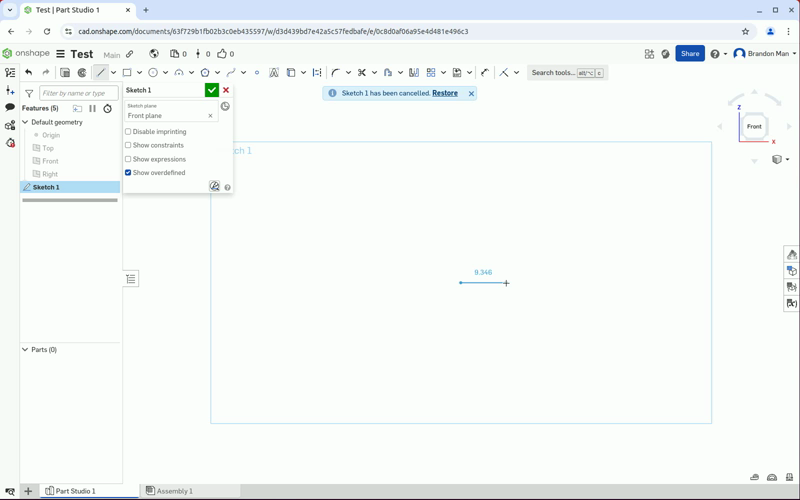
key_up(shift)
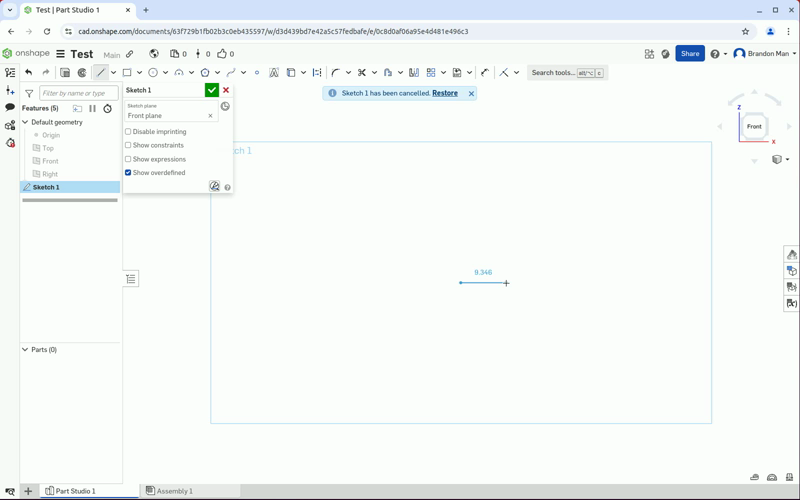
key_down(shift)
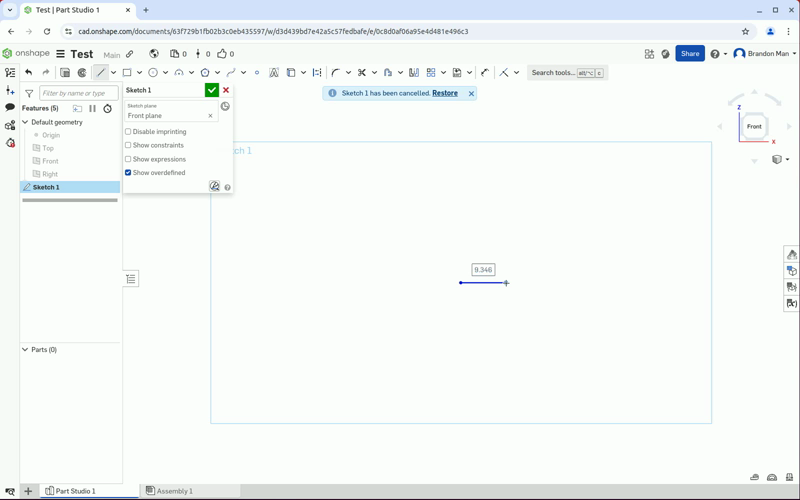
mouse_move(506, 220)
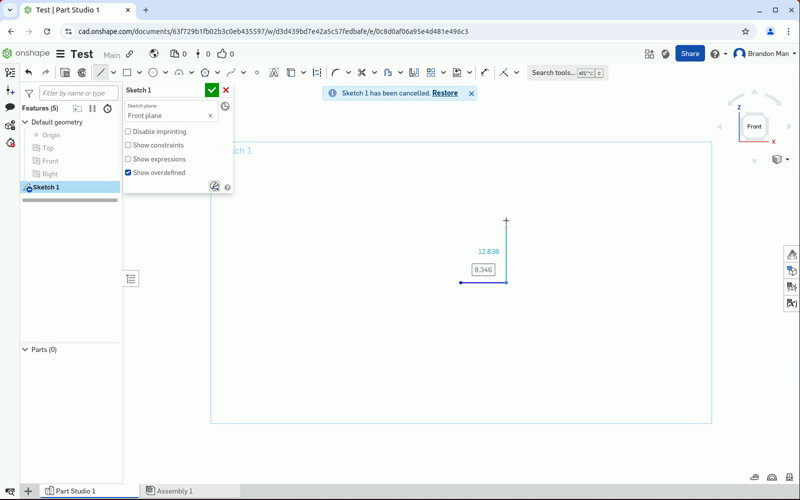
click(506, 220)
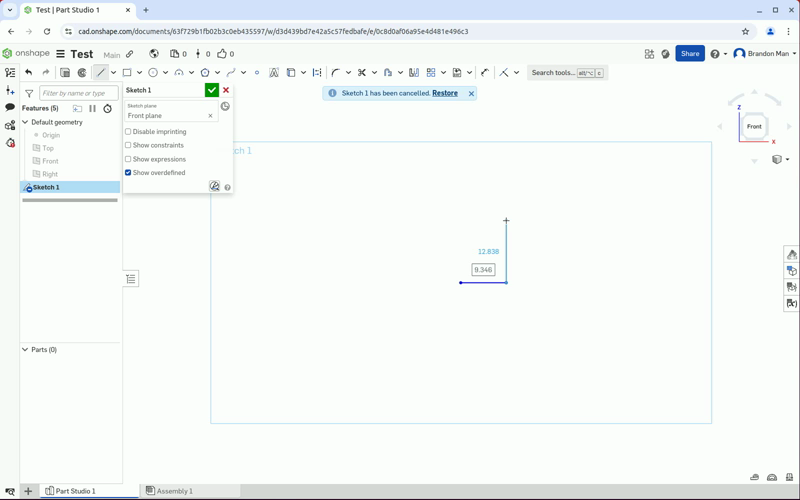
key_up(shift)
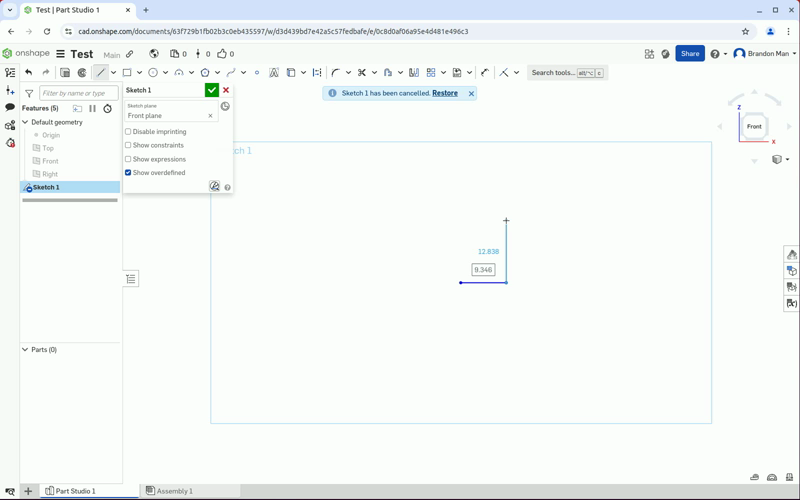
key_down(shift)
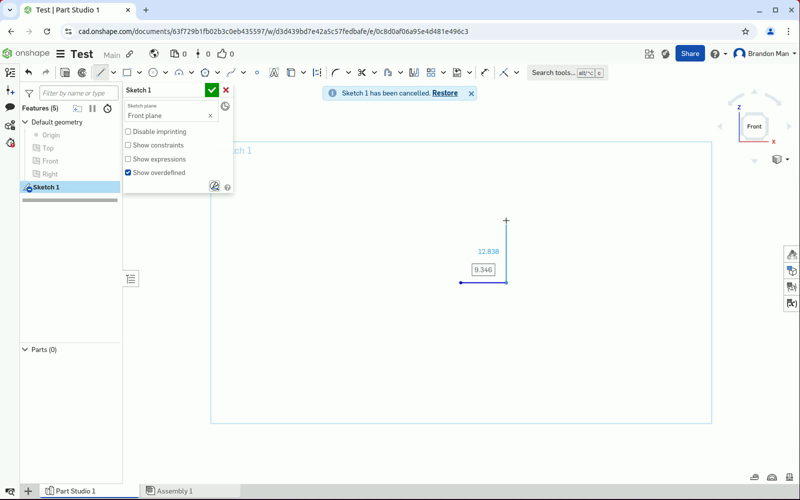
mouse_move(536, 220)
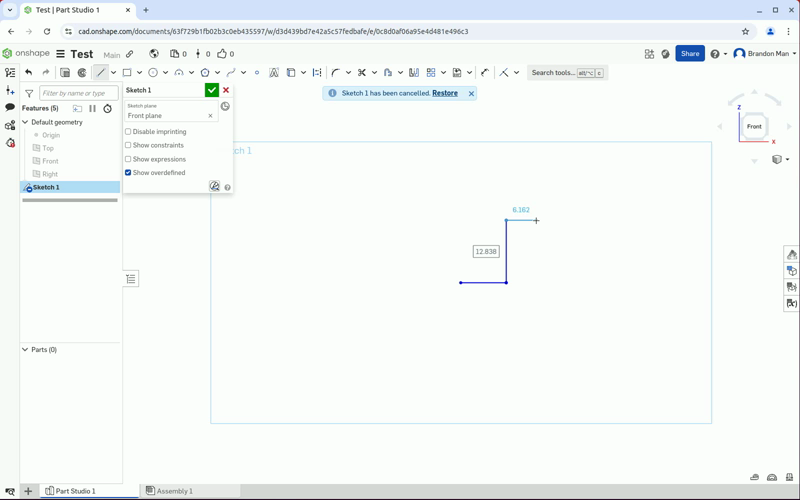
mouse_move(460, 220)
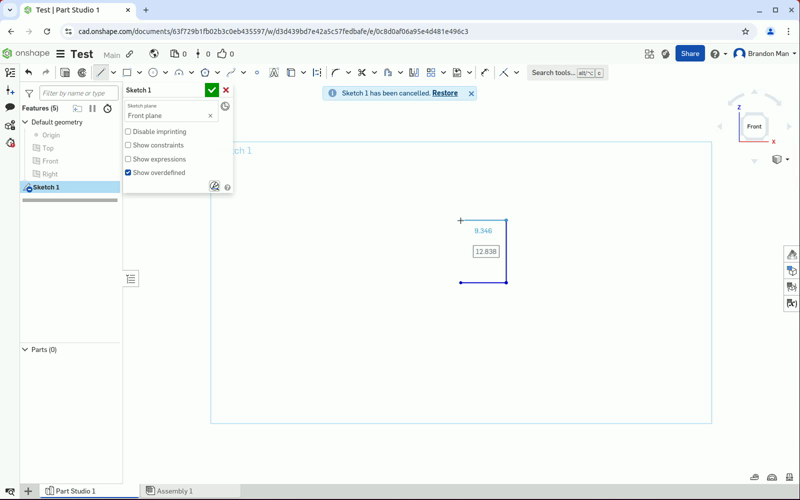
click(460, 220)
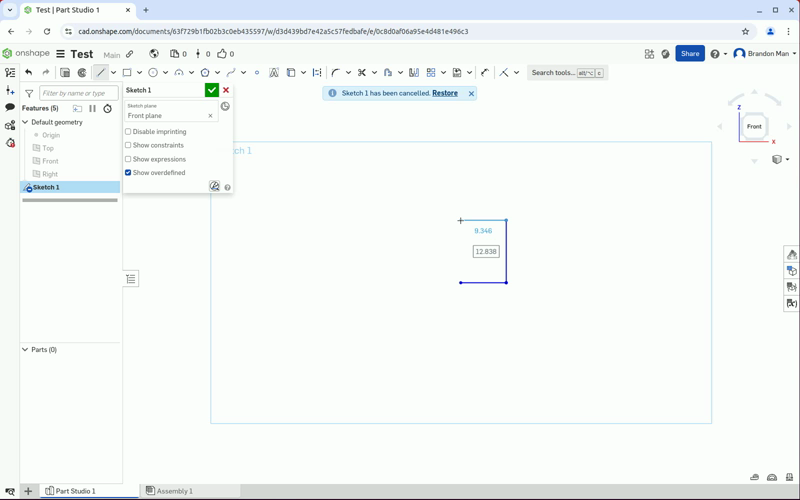
key_up(shift)
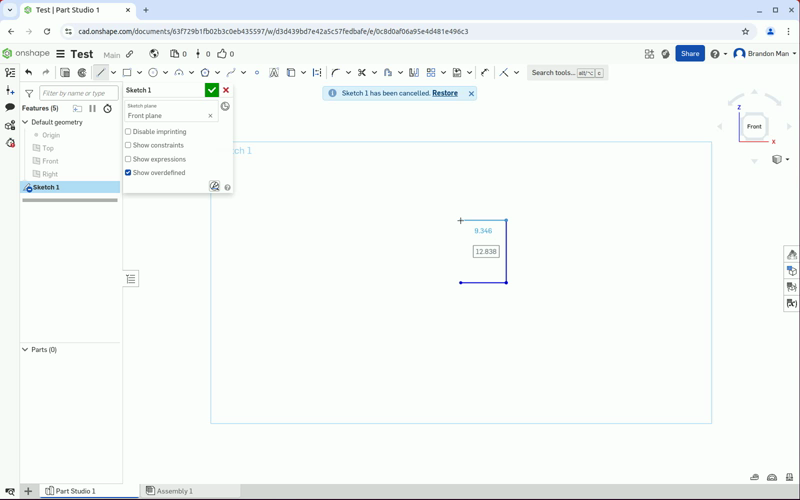
key_down(shift)
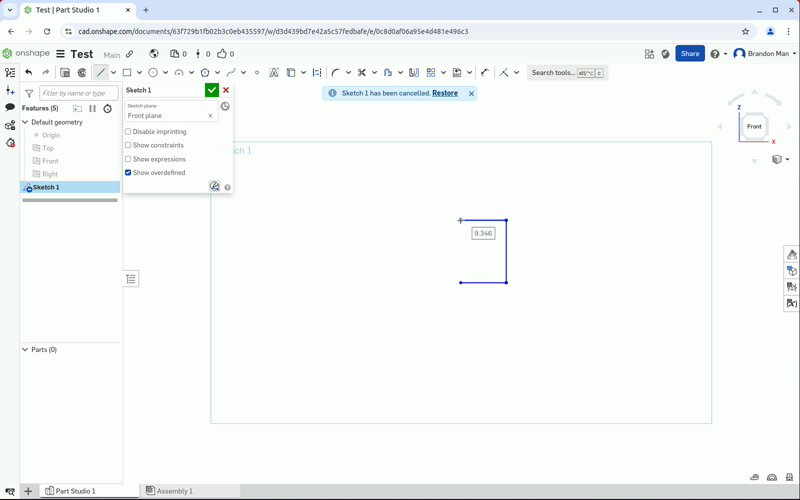
mouse_move(460, 282)
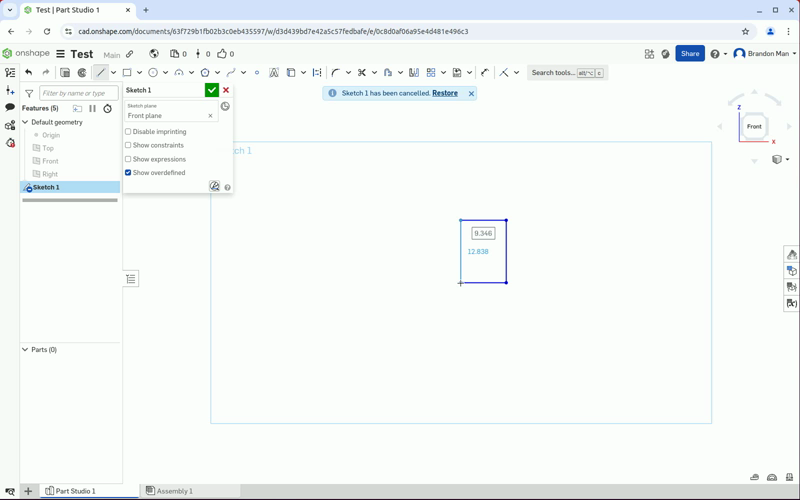
key_up(shift)
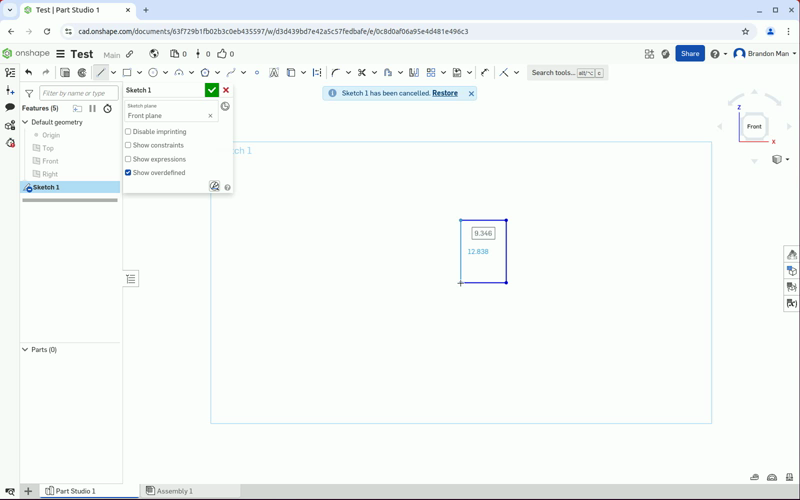
click(460, 282)
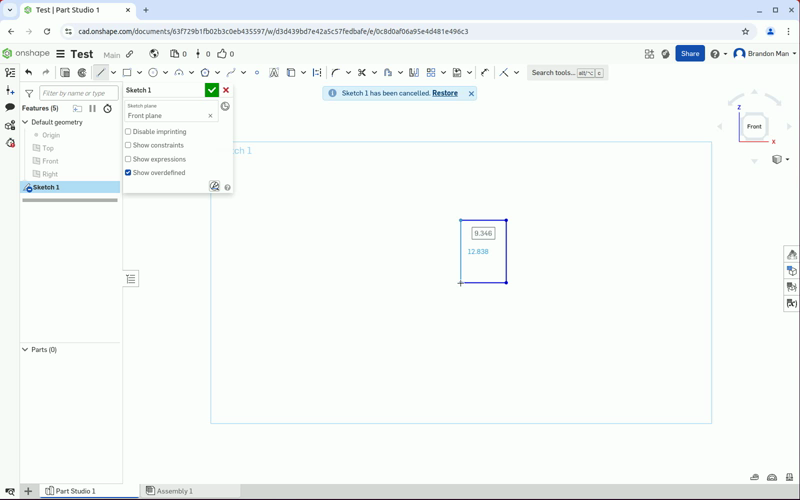
key(esc)
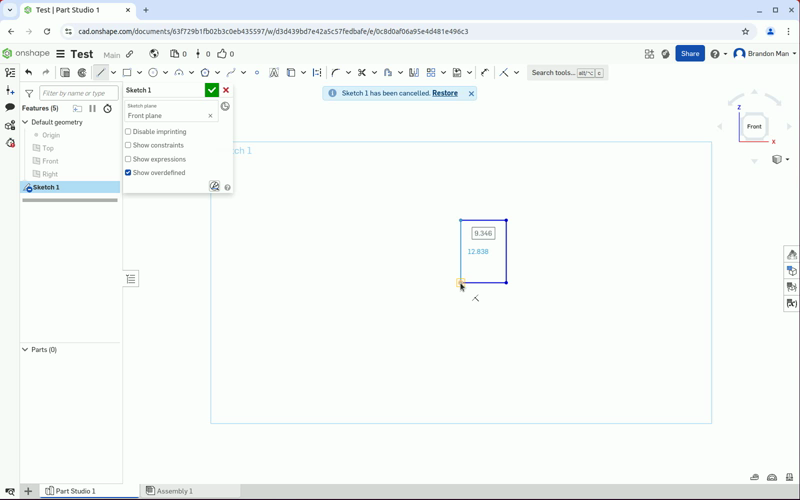
mouse_move(487, 234)
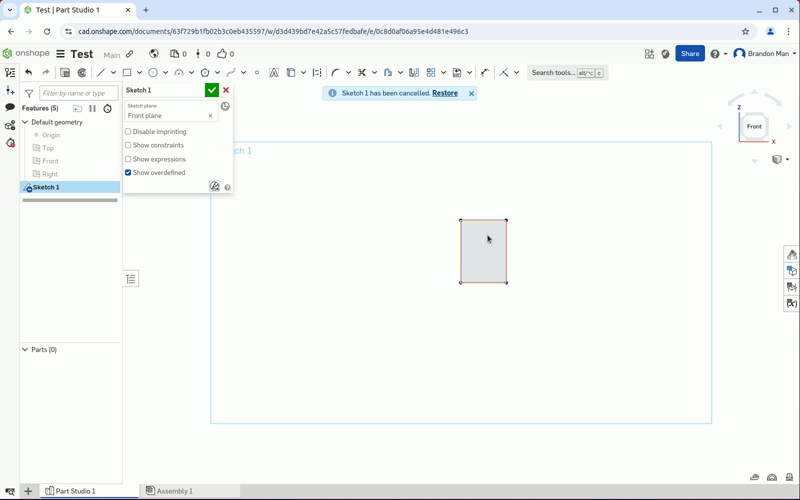
click(487, 234)
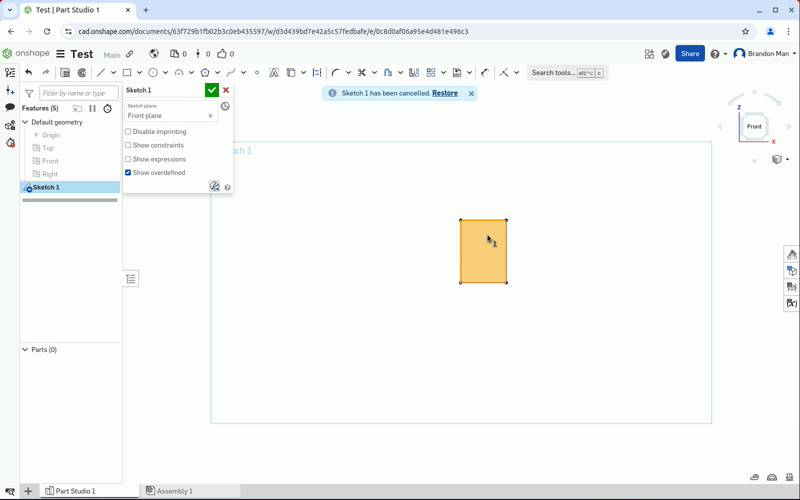
mouse_move(73, 352)
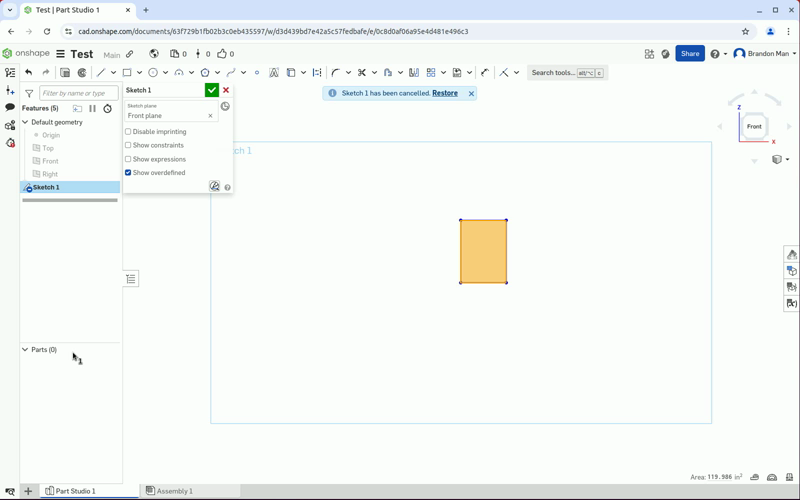
key(shift+y)
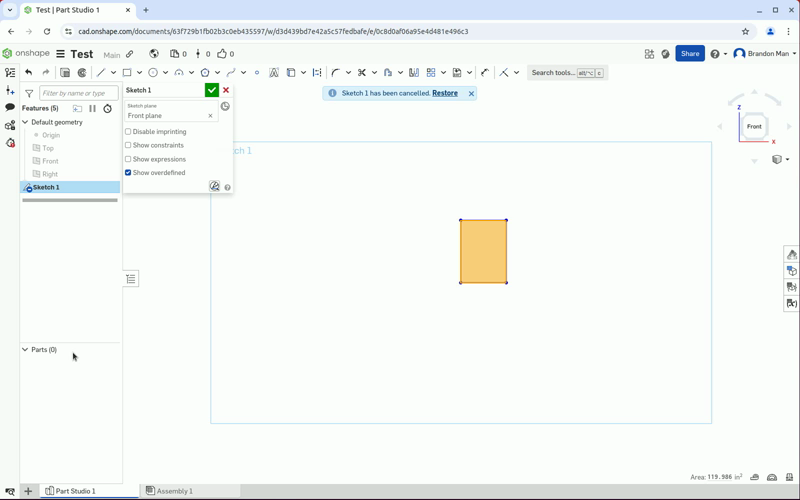
key(shift+e)
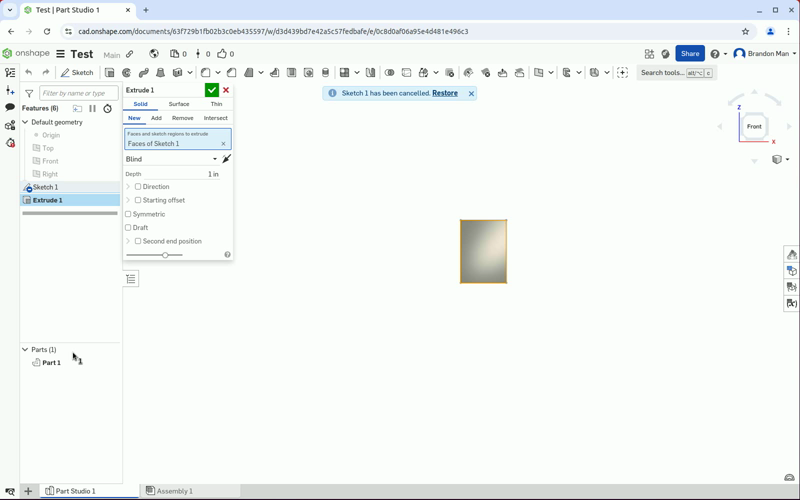
mouse_move(143, 106)
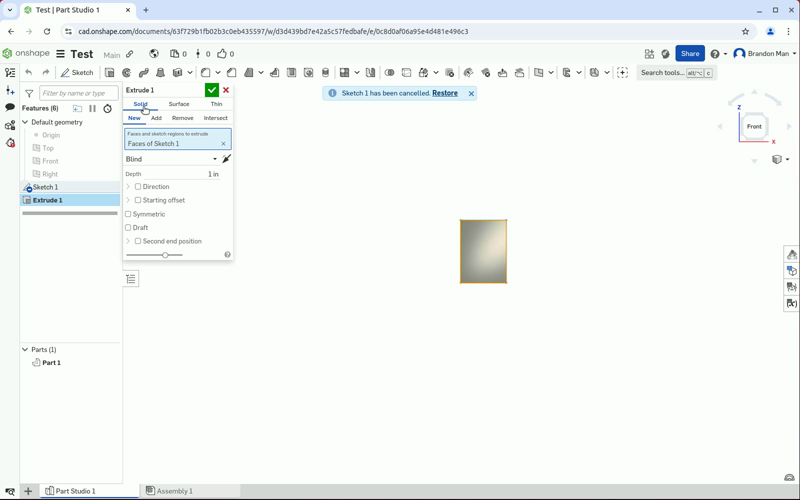
click(143, 106)
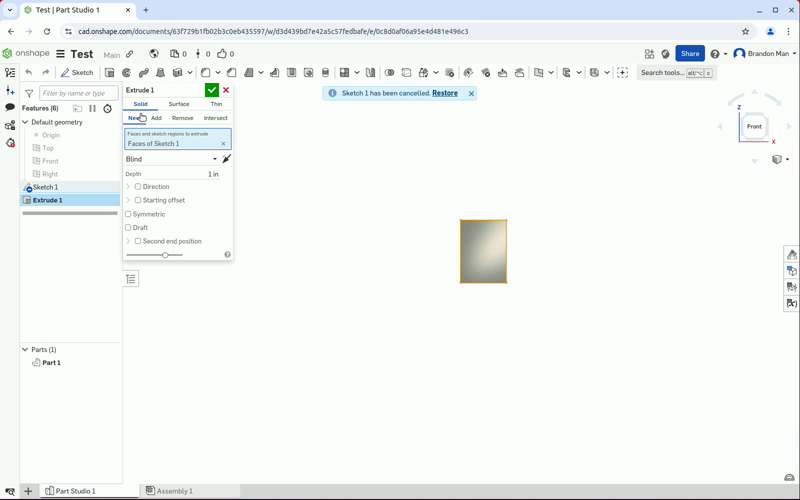
mouse_move(137, 120)
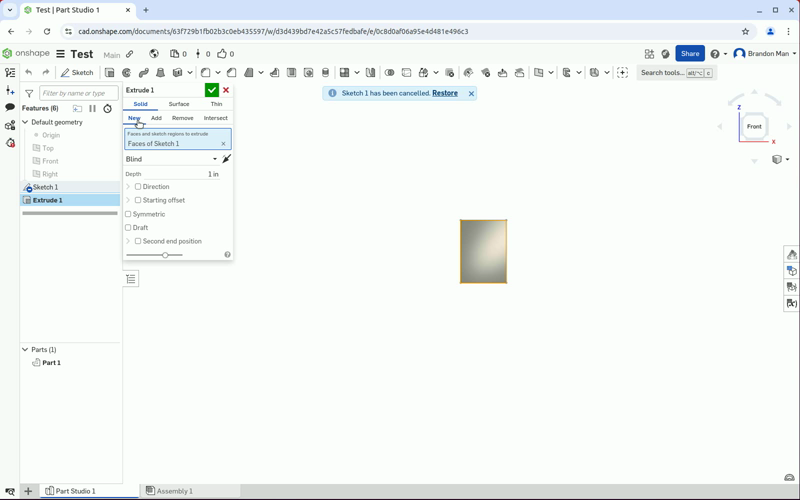
click(137, 120)
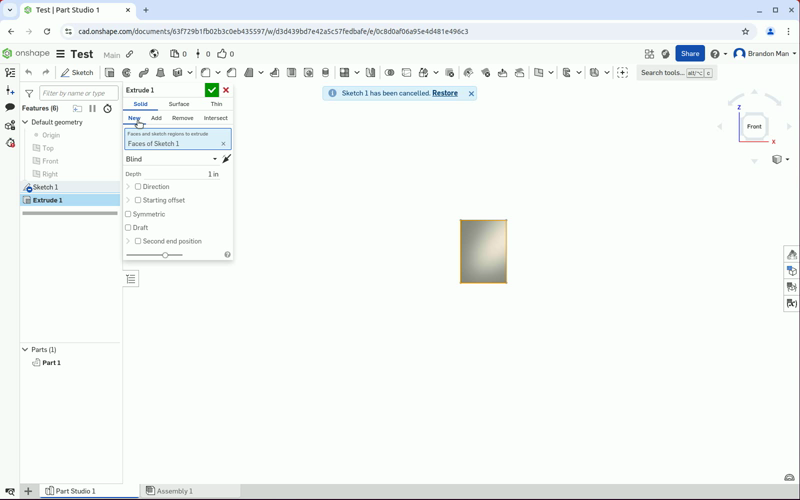
key(tab, 4)
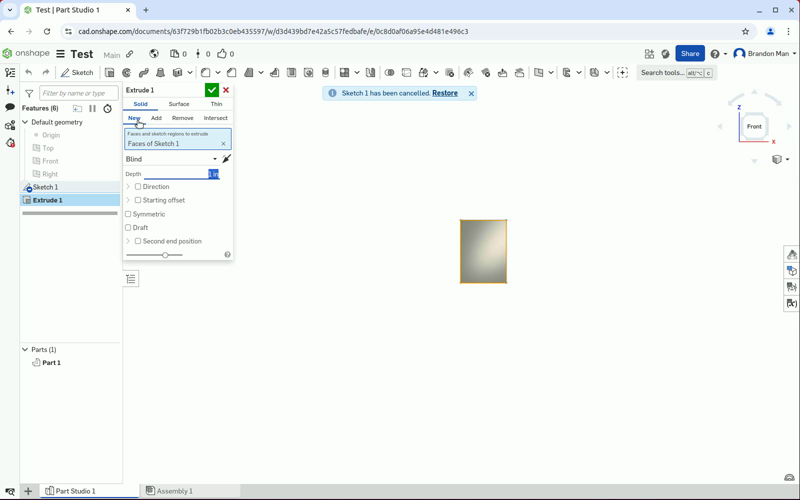
text(0.241)
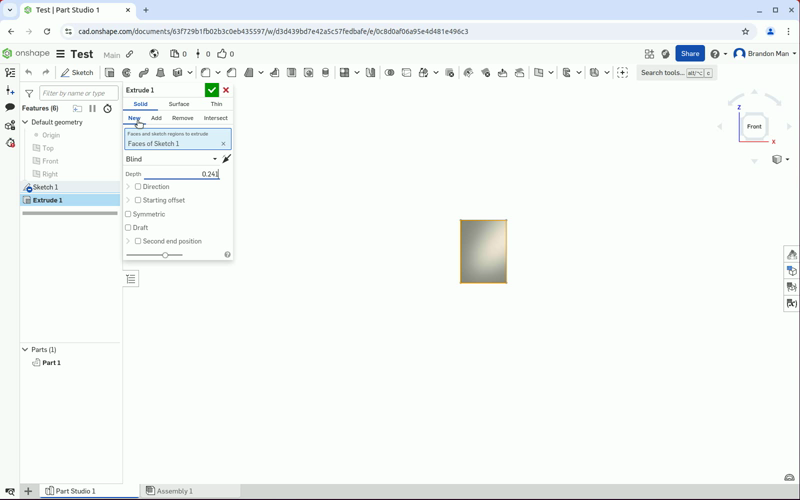
key(enter)
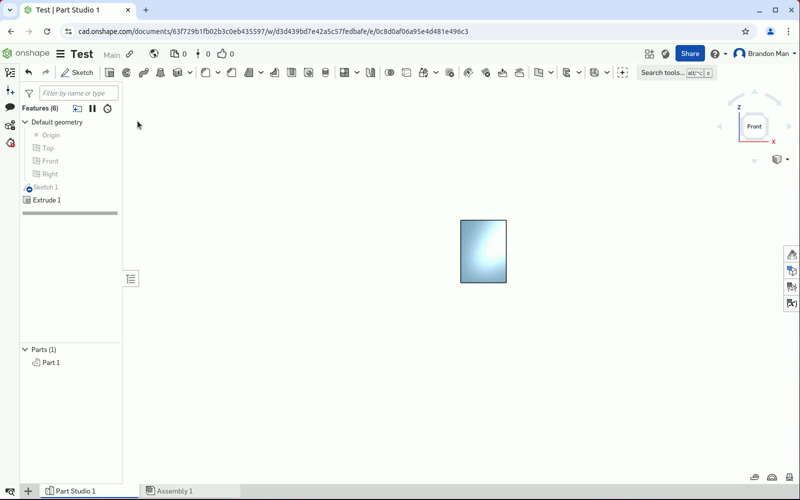
key(shift+h)
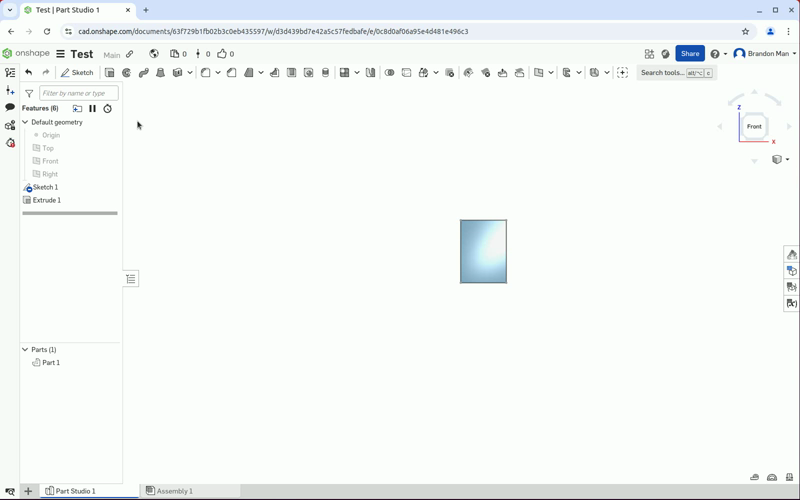
key(shift+h)
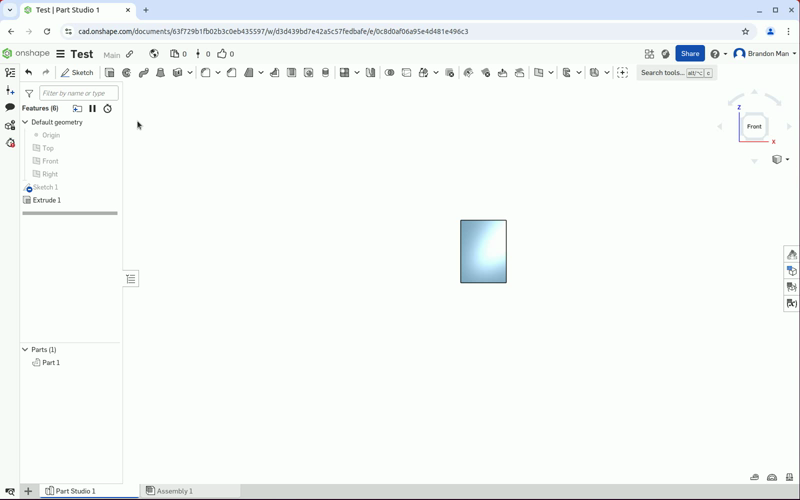
mouse_move(73, 189)
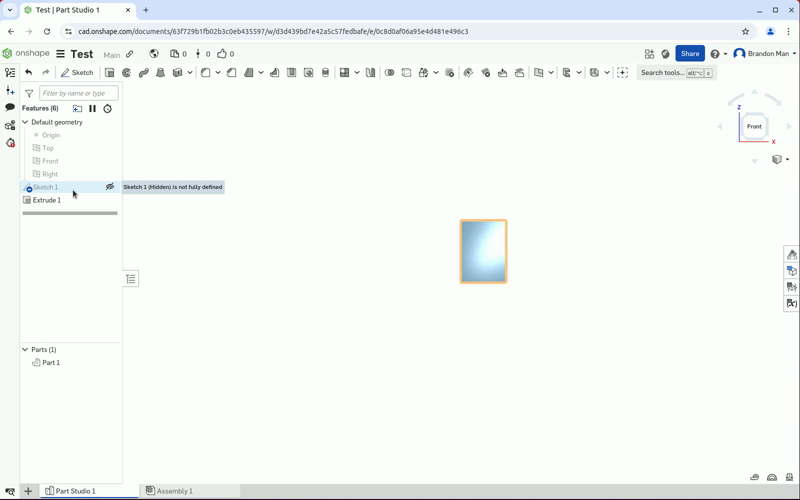
click(73, 189)
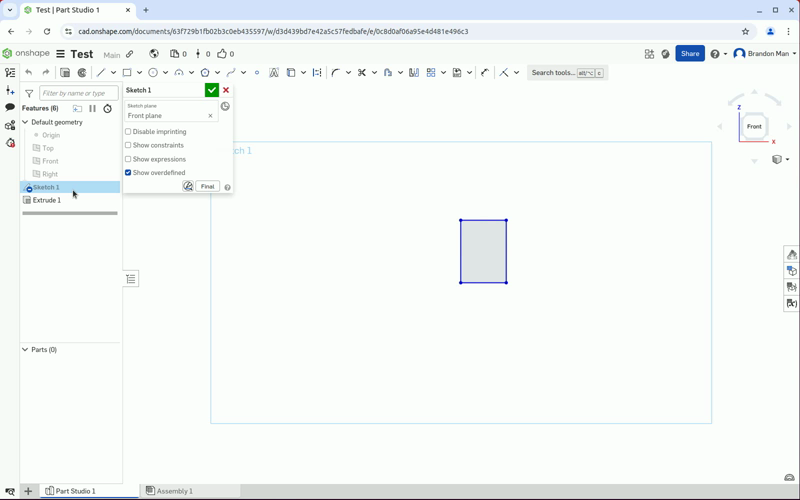
mouse_move(229, 92)
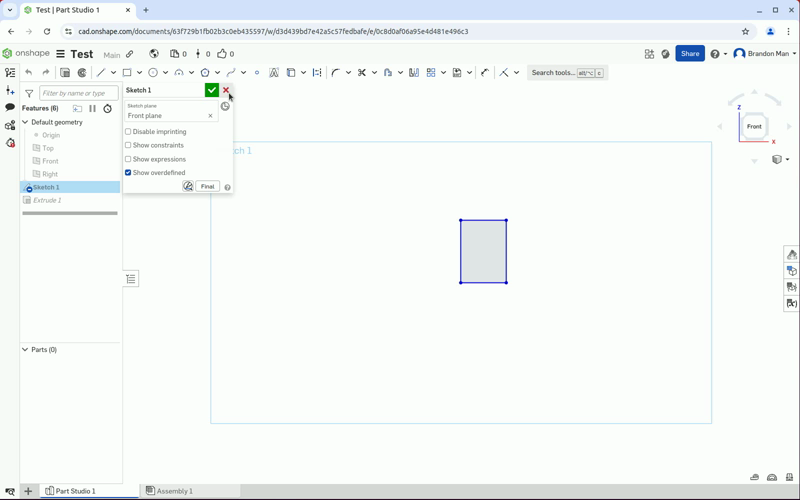
click(229, 92)
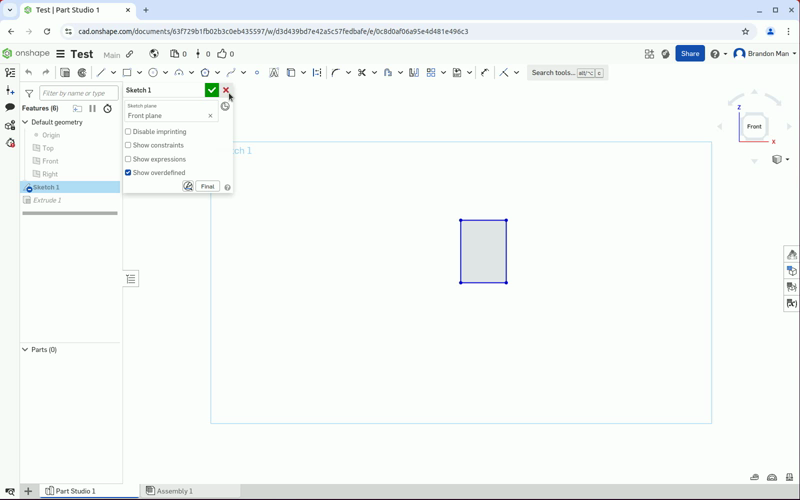
key(shift+s)
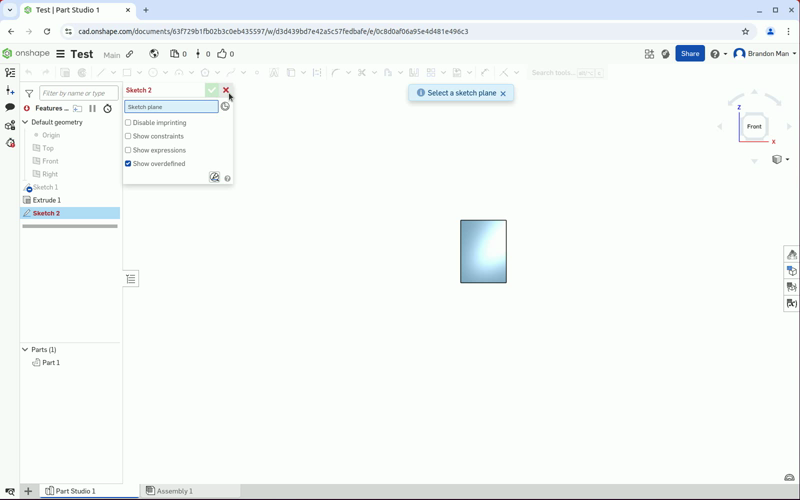
mouse_move(73, 163)
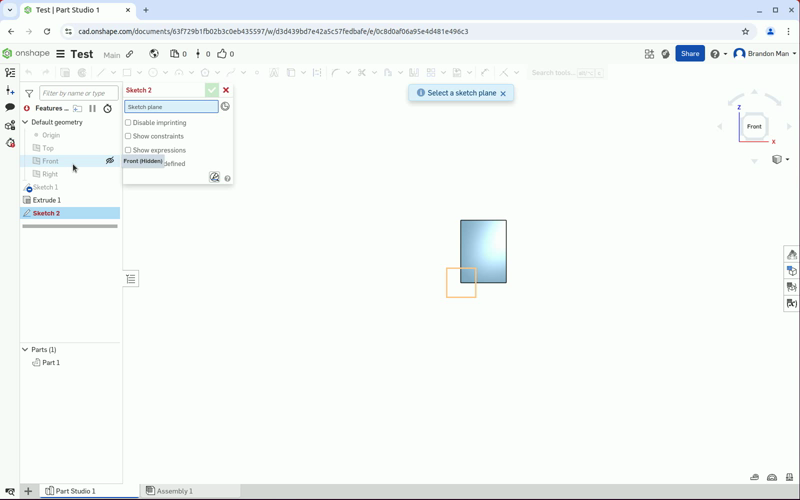
click(73, 163)
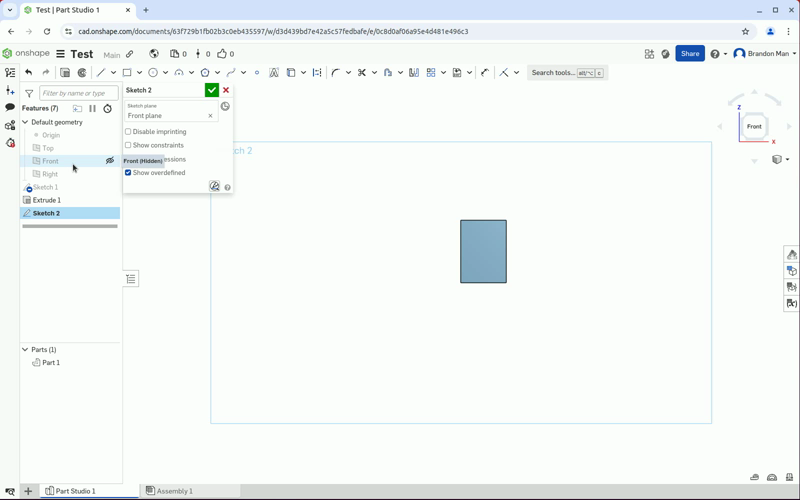
mouse_move(73, 352)
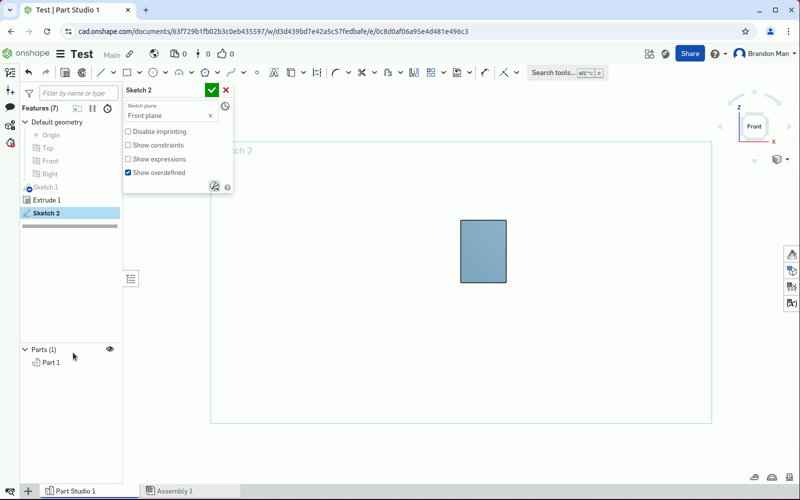
key(y)
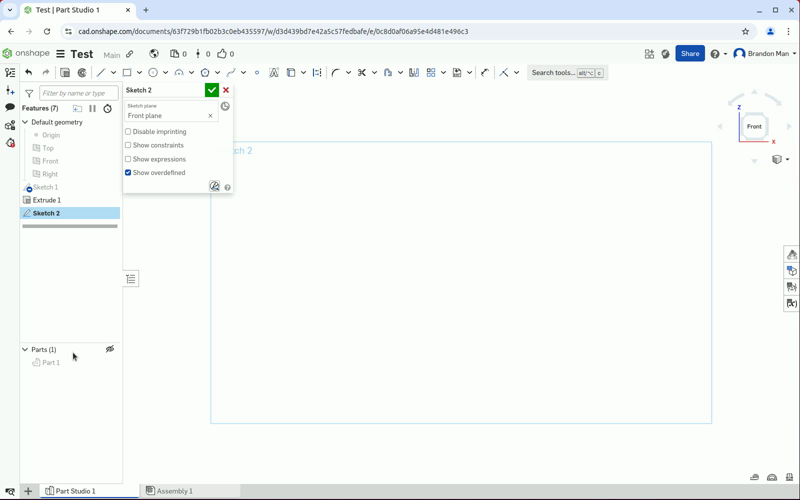
key(l)
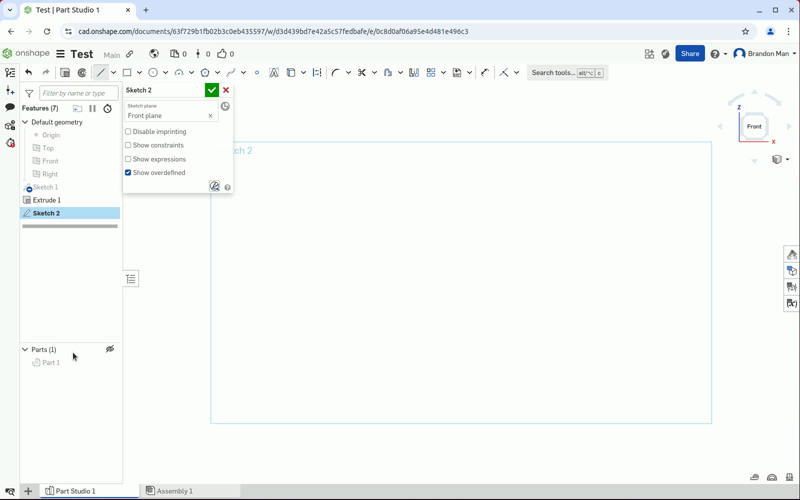
key_down(shift)
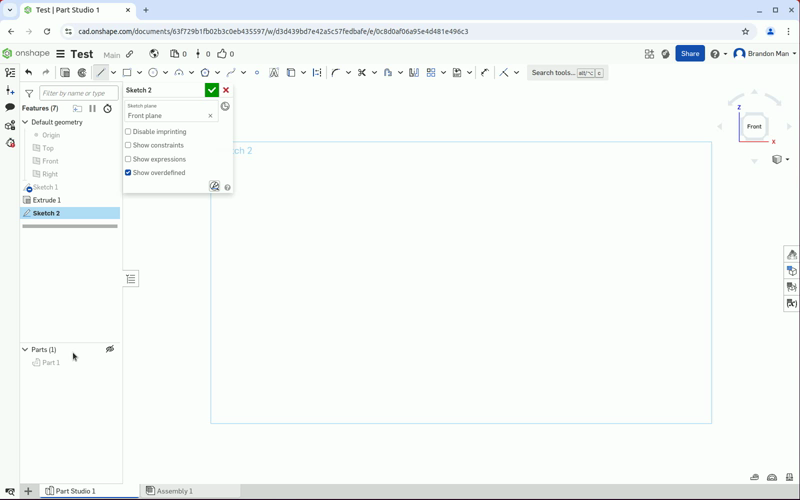
mouse_move(513, 282)
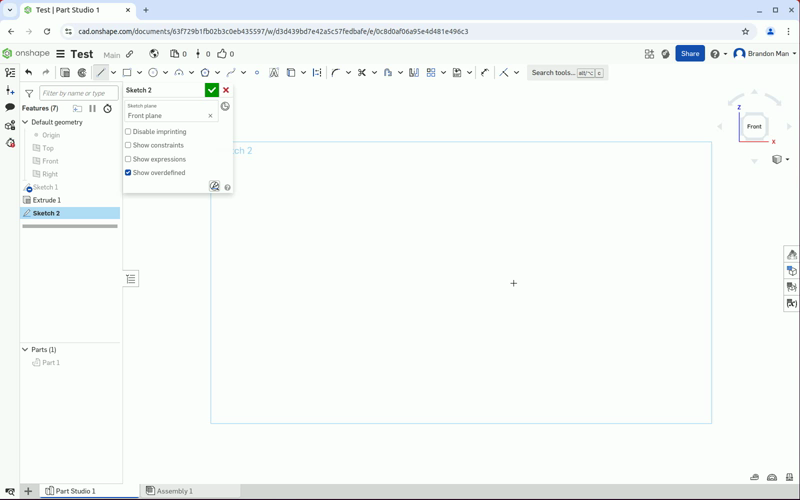
click(513, 282)
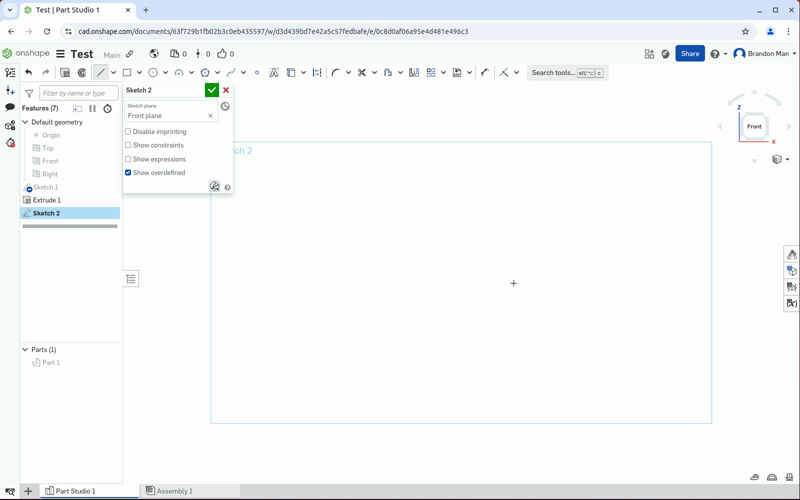
key_up(shift)
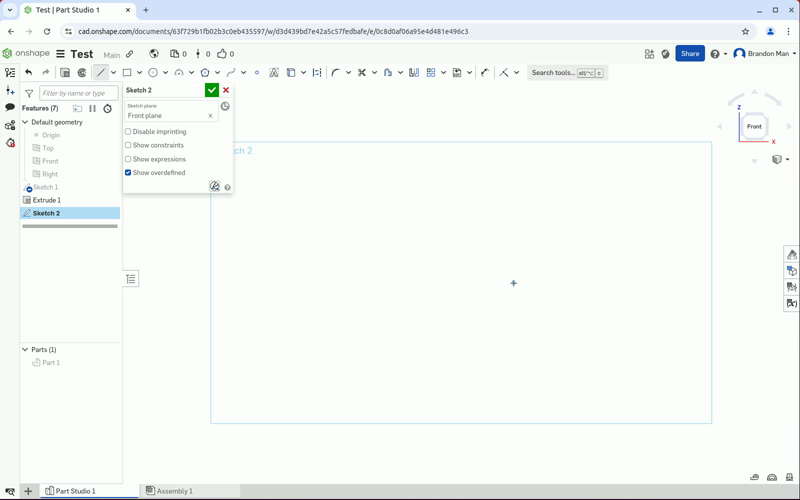
key_down(shift)
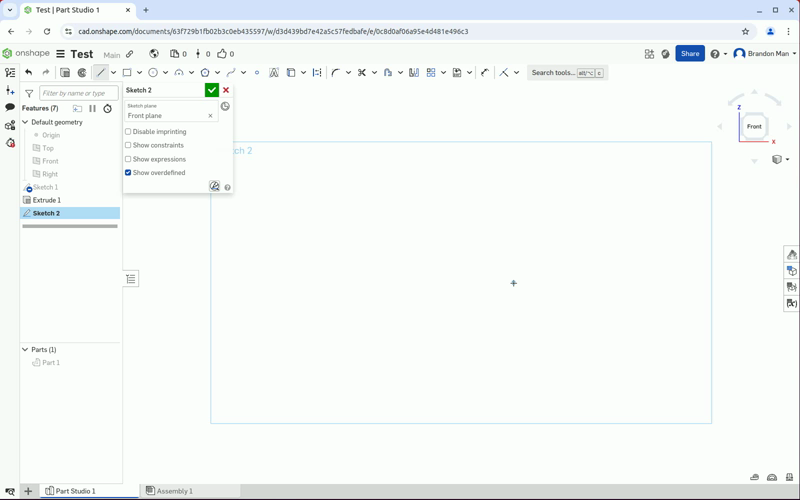
mouse_move(543, 282)
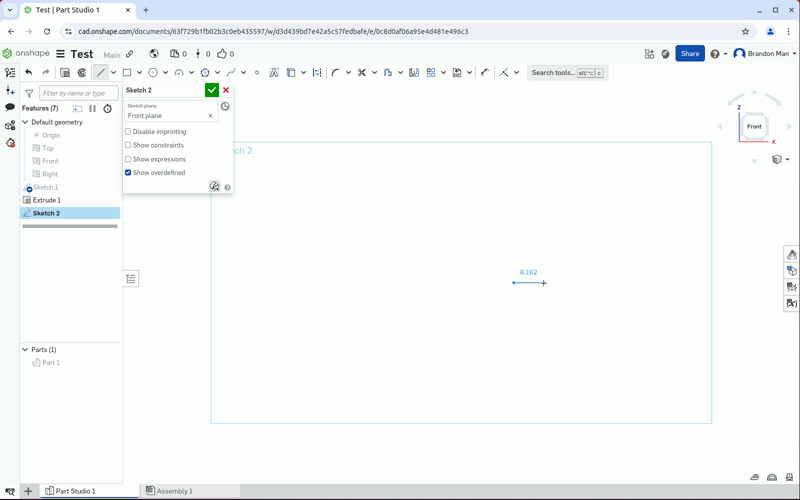
mouse_move(528, 282)
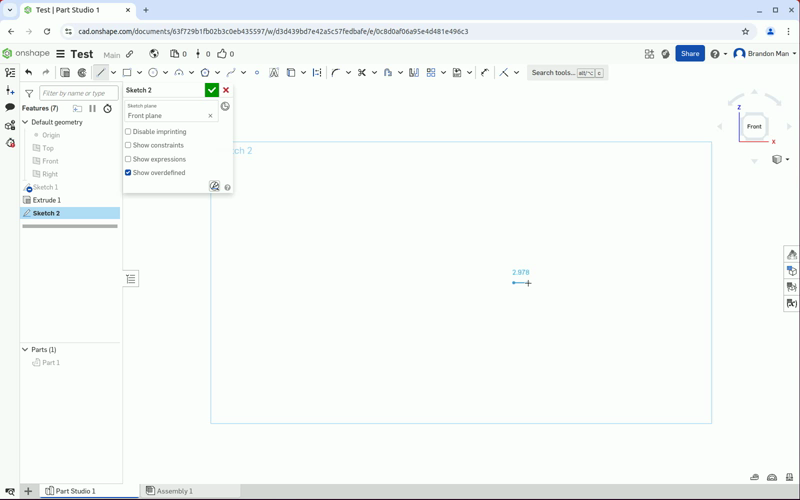
click(528, 282)
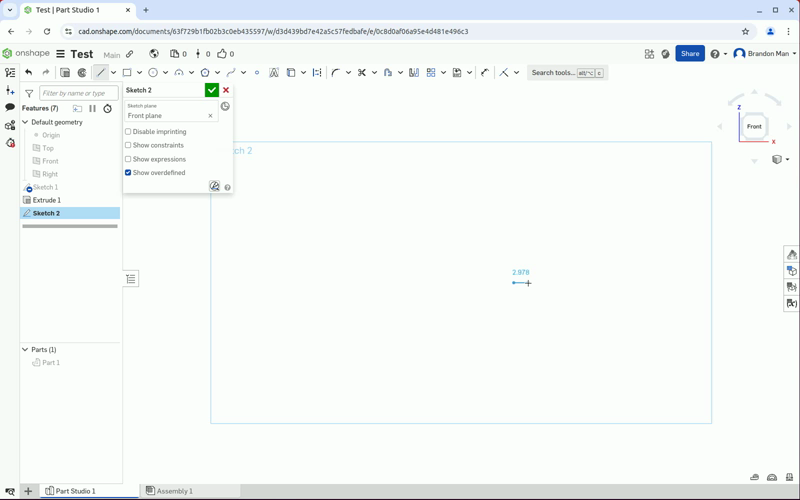
key_up(shift)
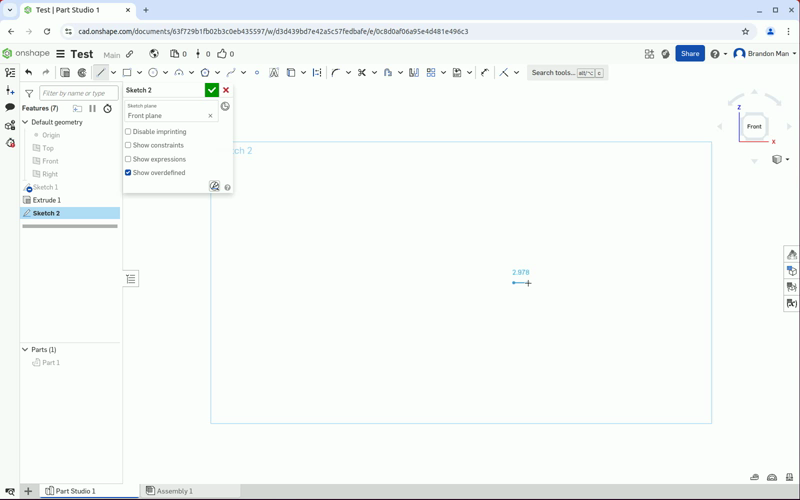
key_down(shift)
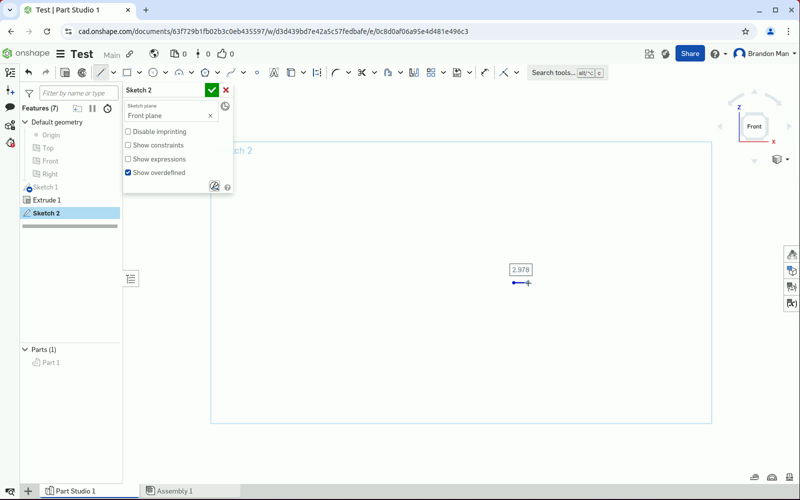
mouse_move(528, 220)
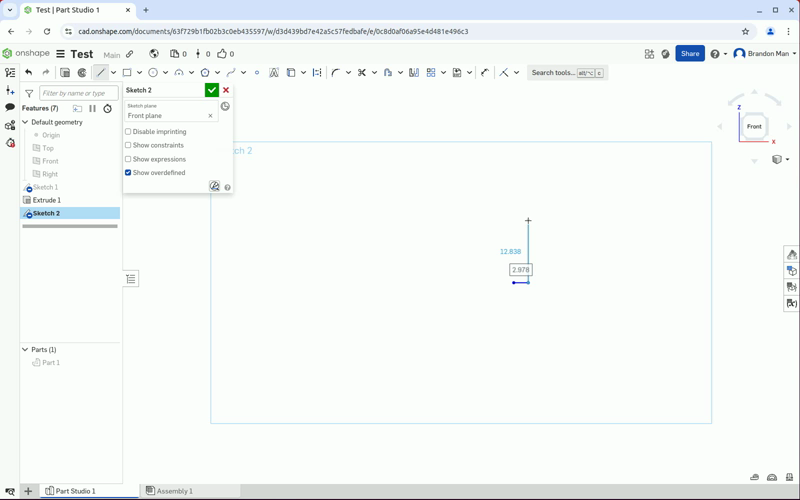
click(528, 220)
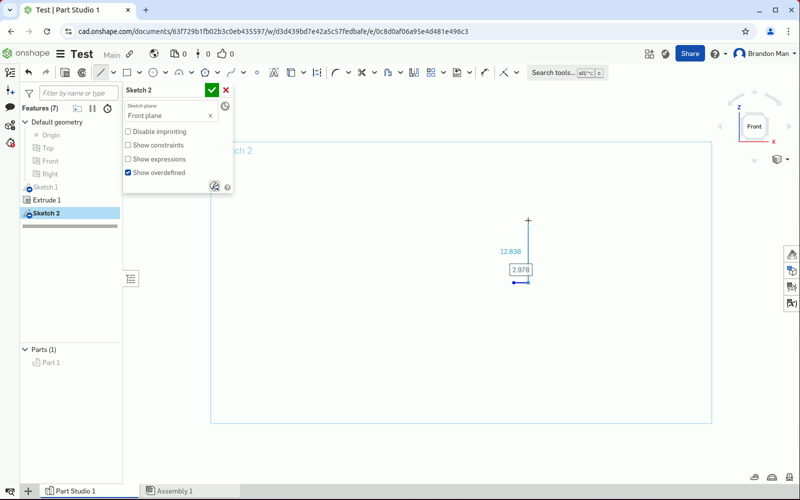
key_up(shift)
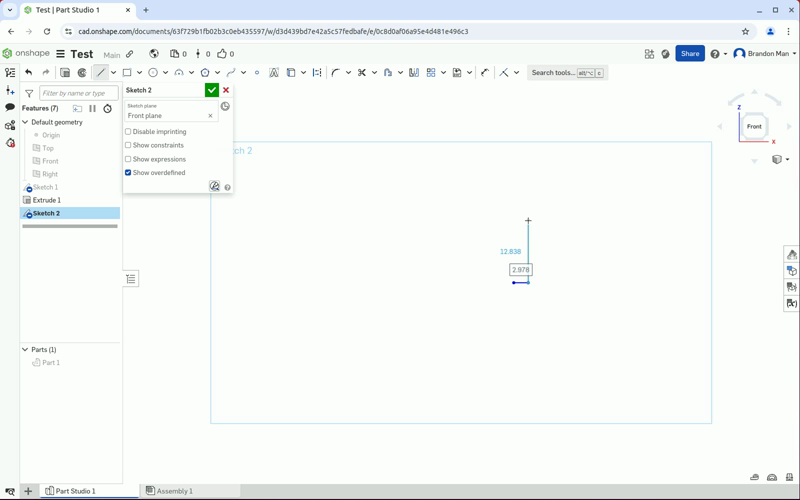
key_down(shift)
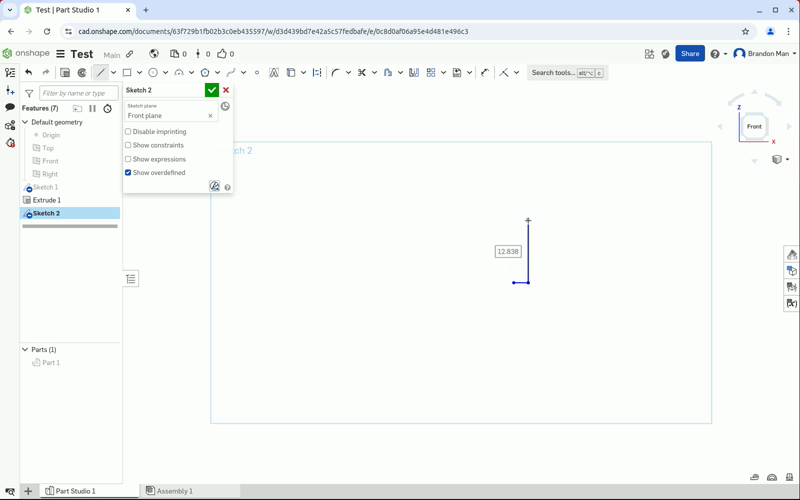
mouse_move(558, 220)
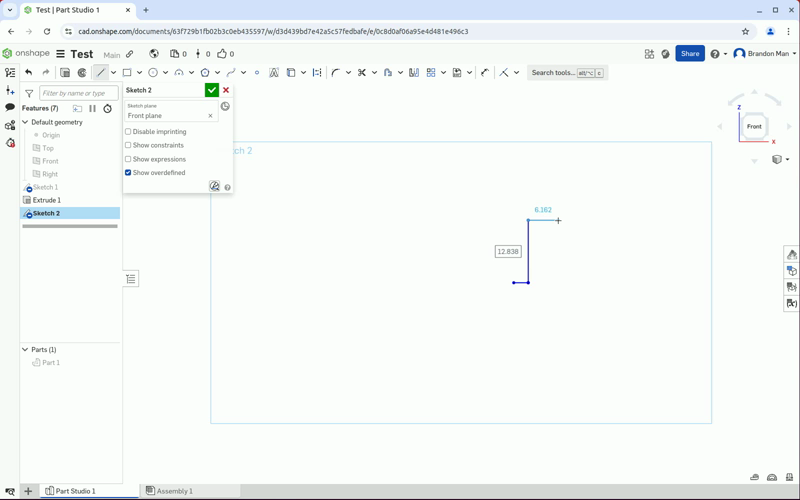
mouse_move(513, 220)
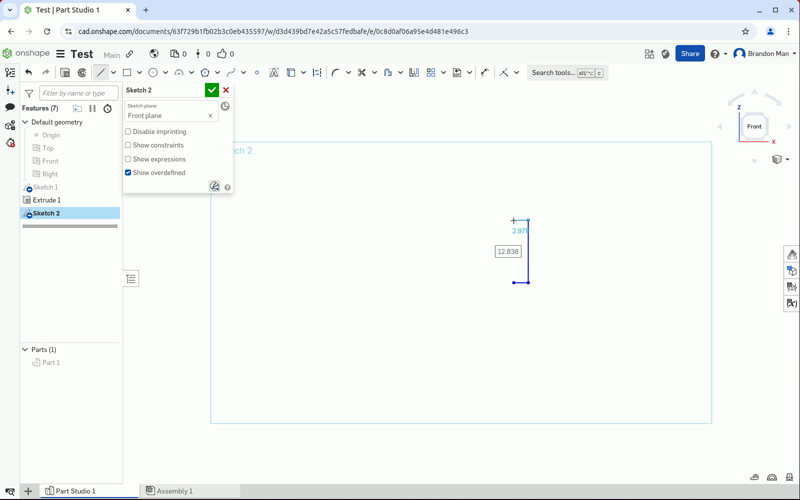
click(513, 220)
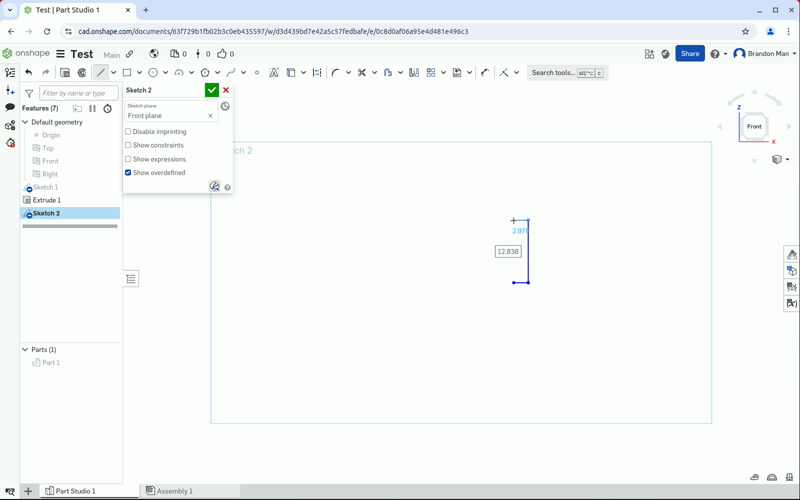
key_up(shift)
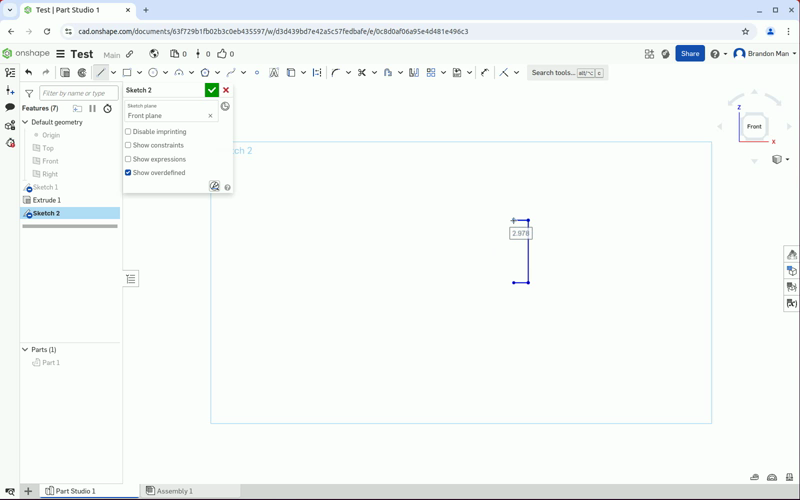
key_down(shift)
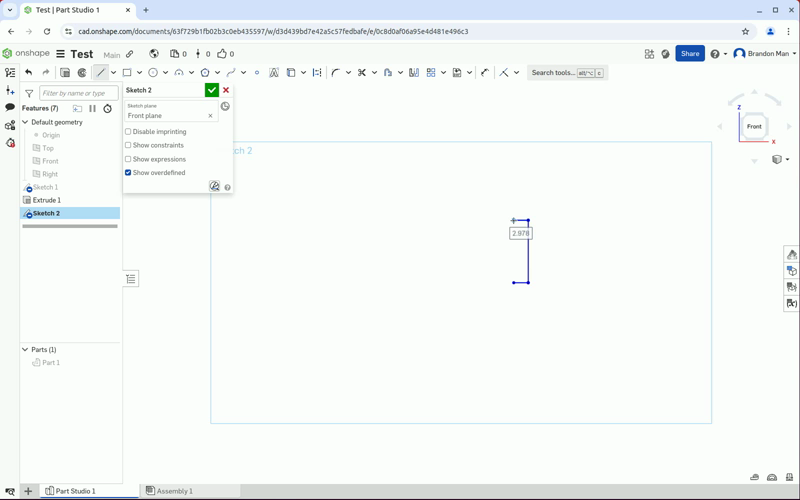
mouse_move(513, 282)
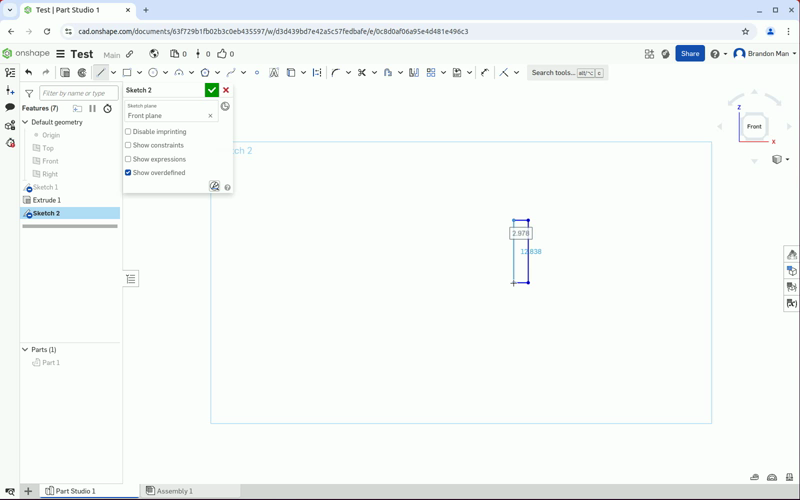
key_up(shift)
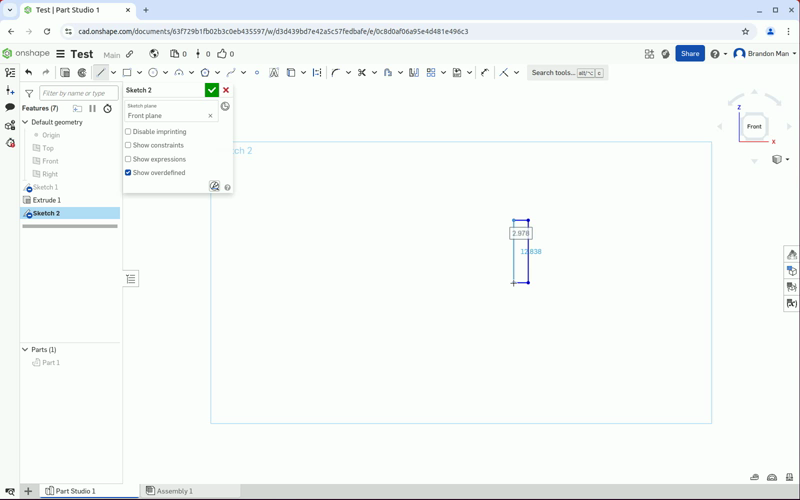
click(513, 282)
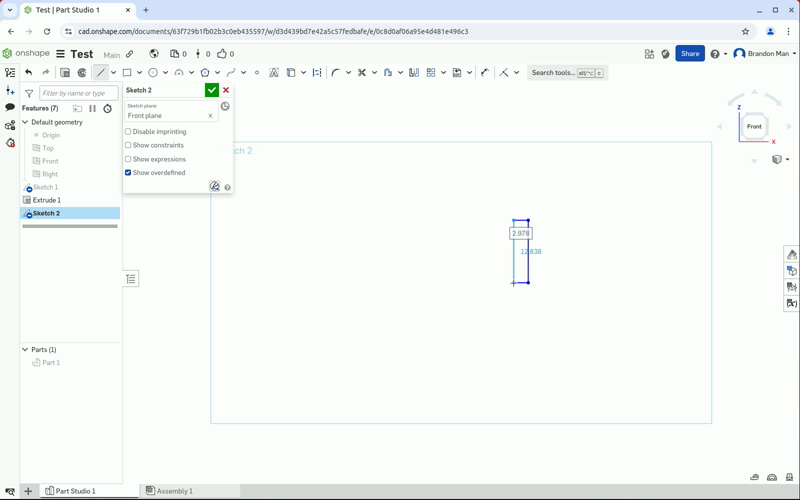
key(esc)
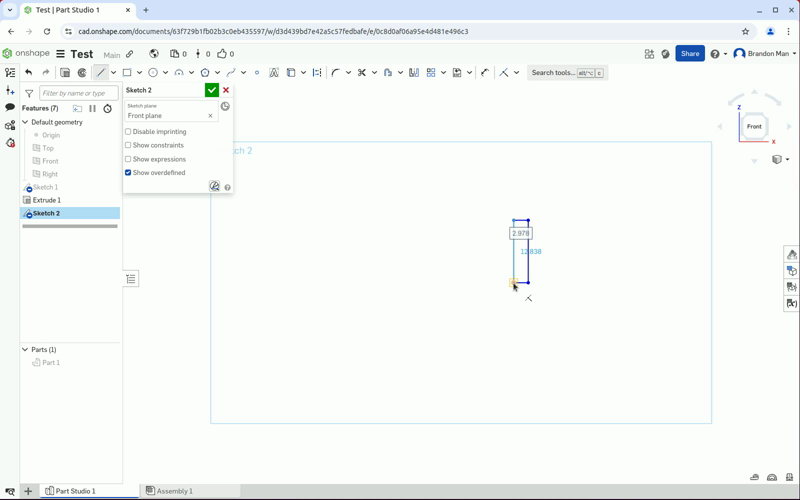
mouse_move(517, 226)
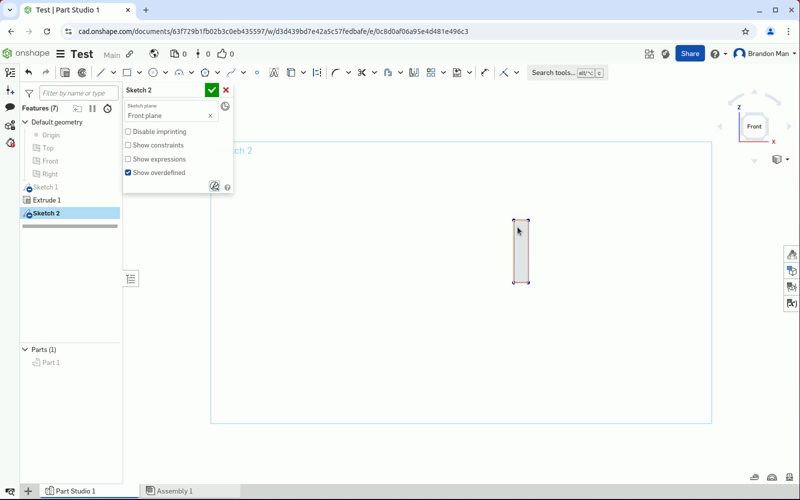
scroll(6)
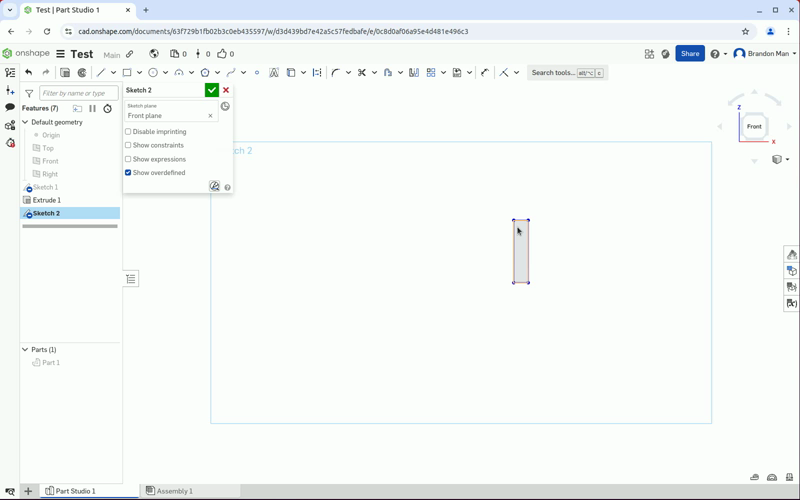
scroll(6)
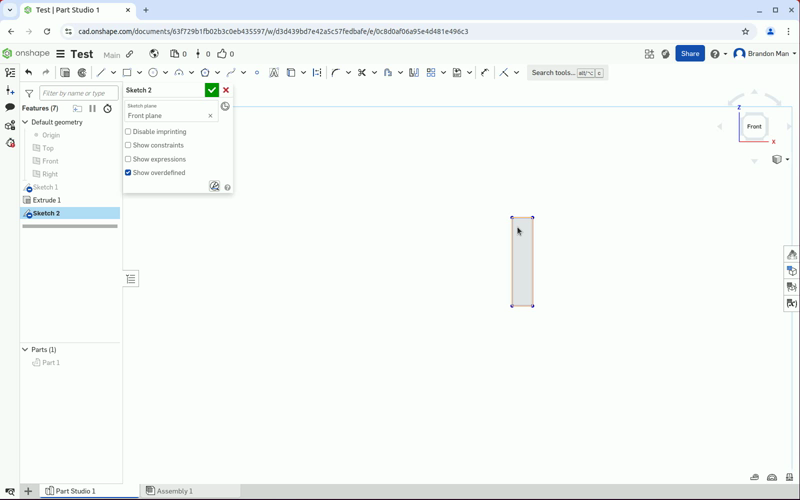
scroll(6)
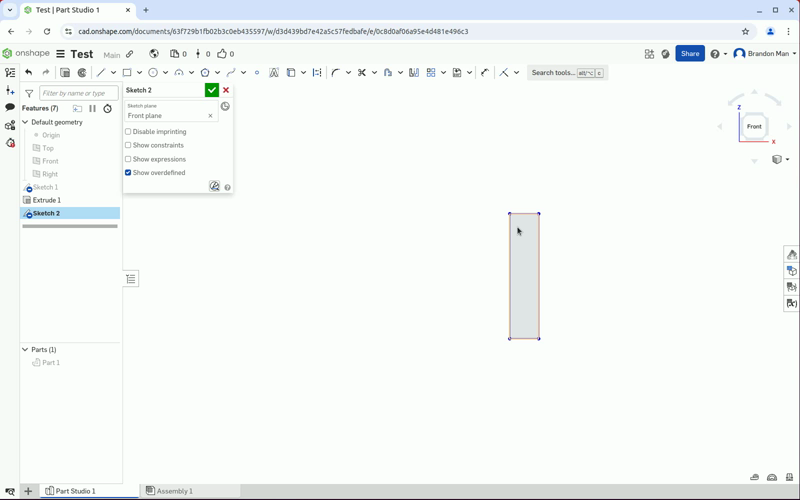
scroll(6)
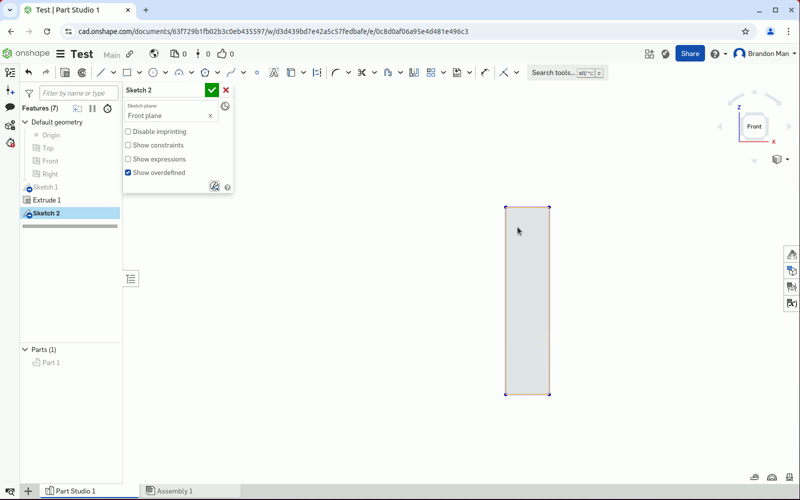
scroll(6)
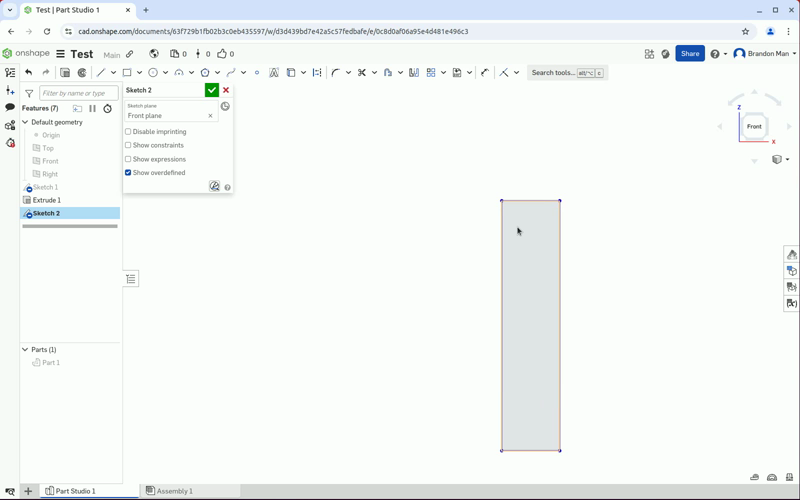
scroll(6)
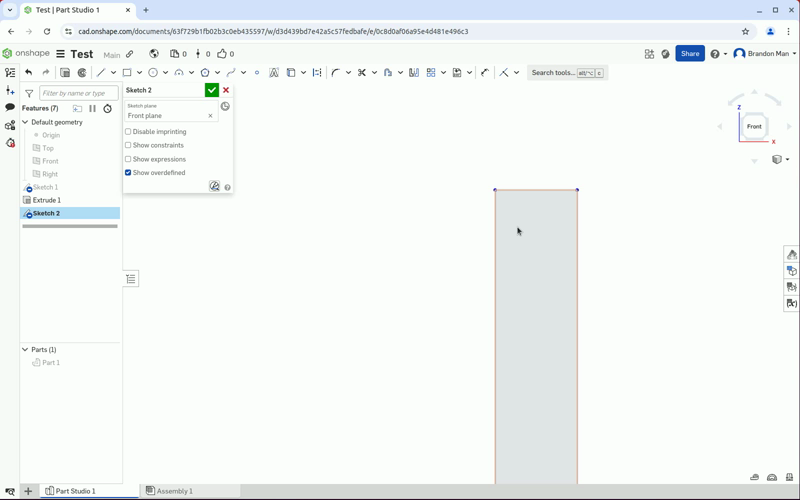
scroll(6)
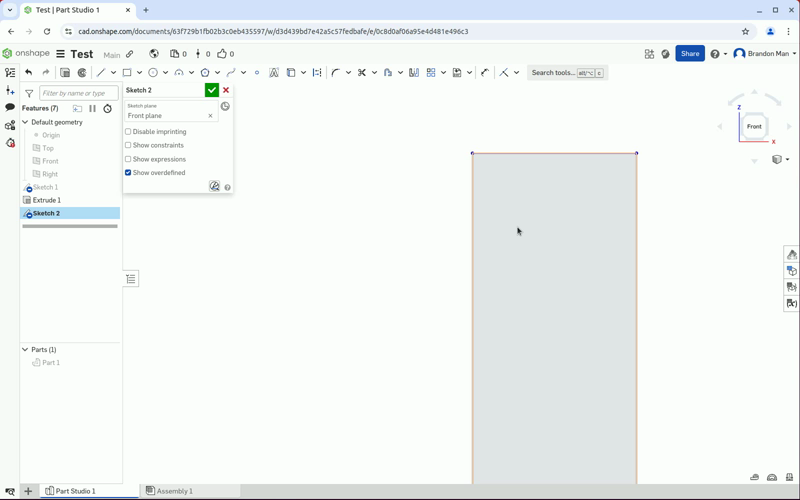
click(517, 226)
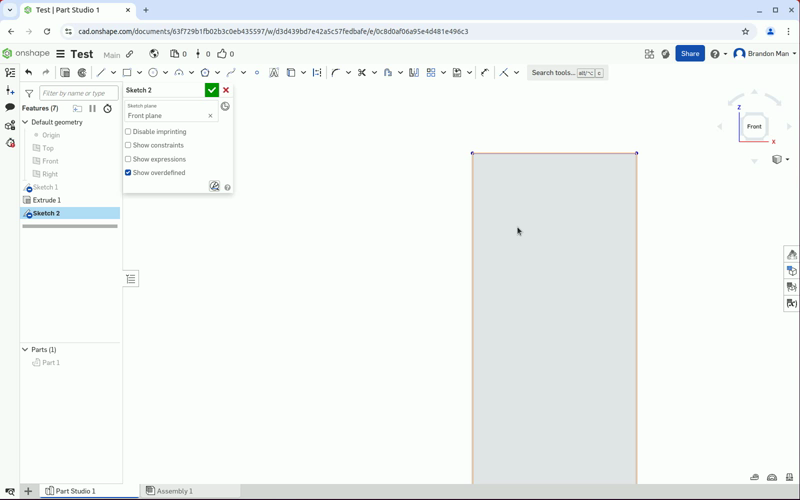
scroll(-6)
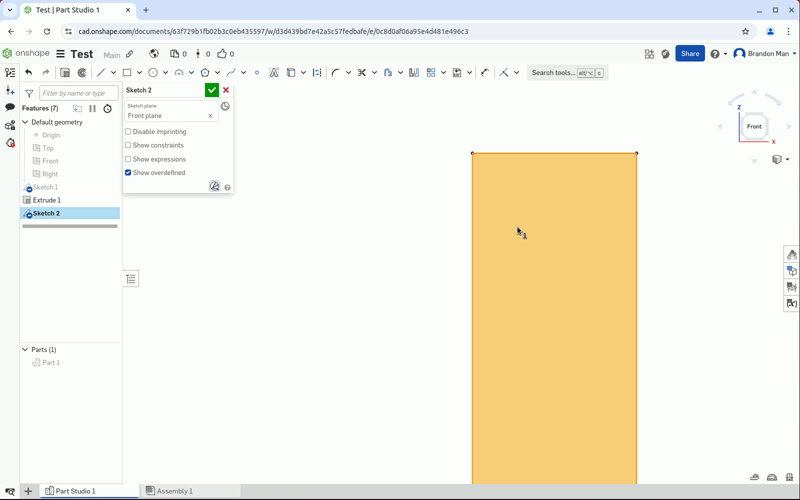
scroll(-6)
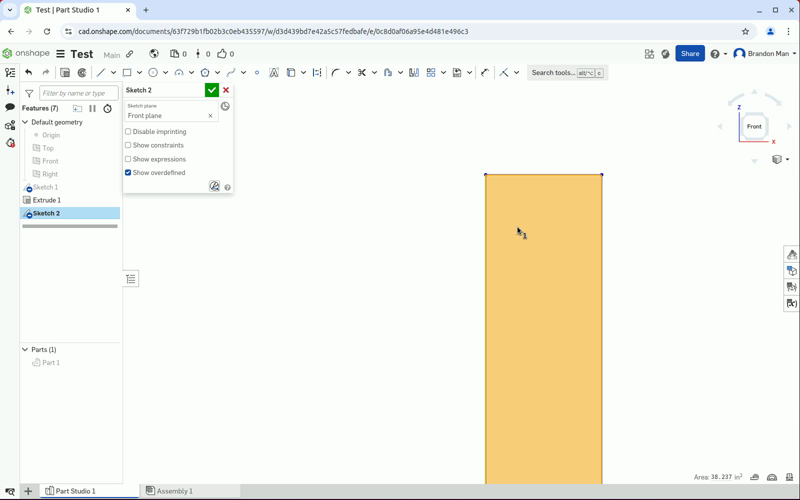
scroll(-6)
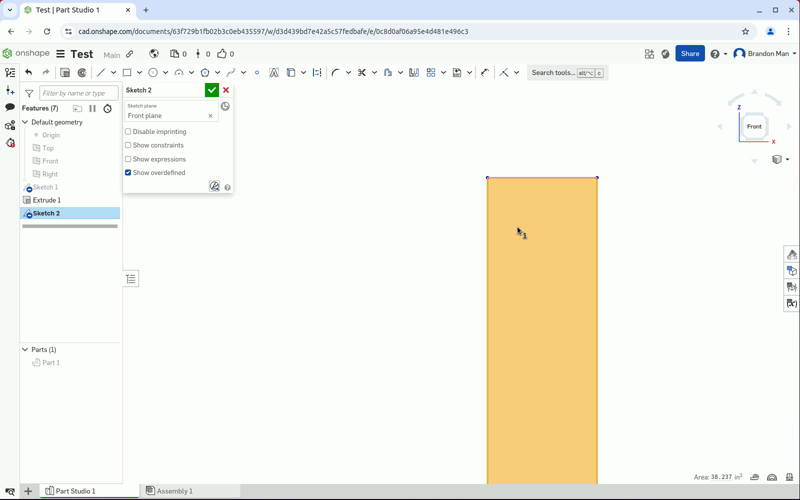
scroll(-6)
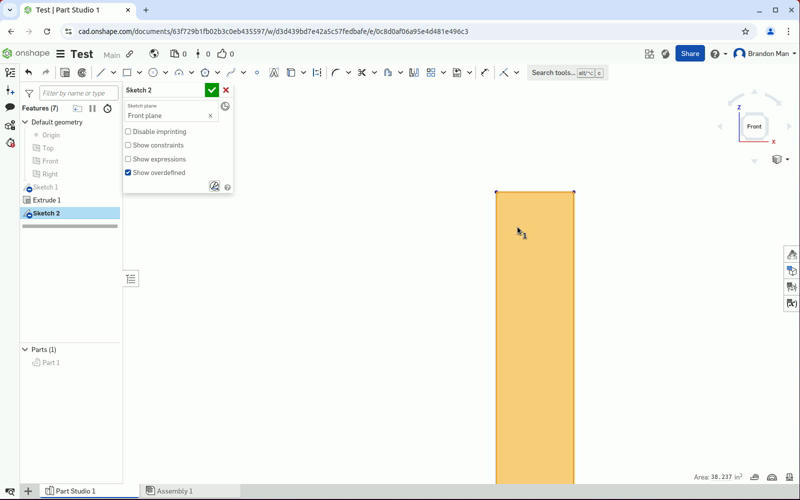
scroll(-6)
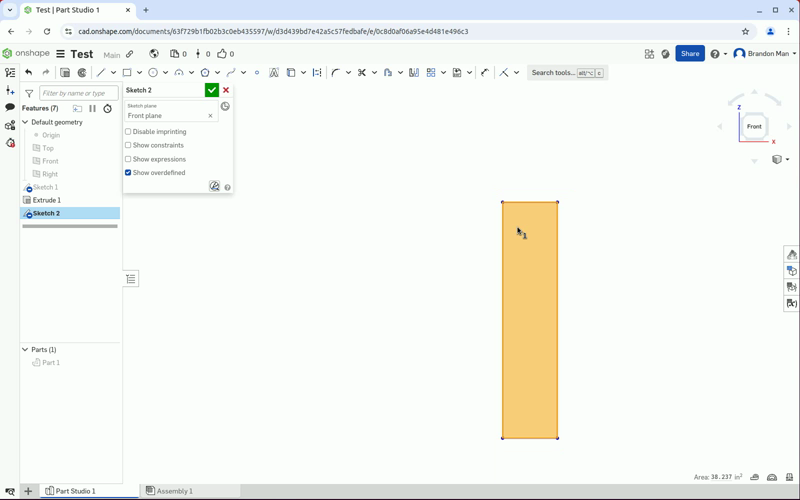
scroll(-6)
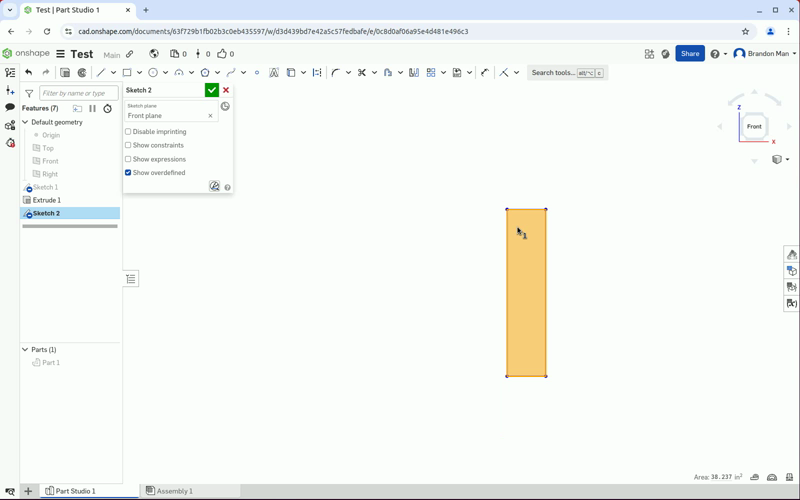
scroll(-6)
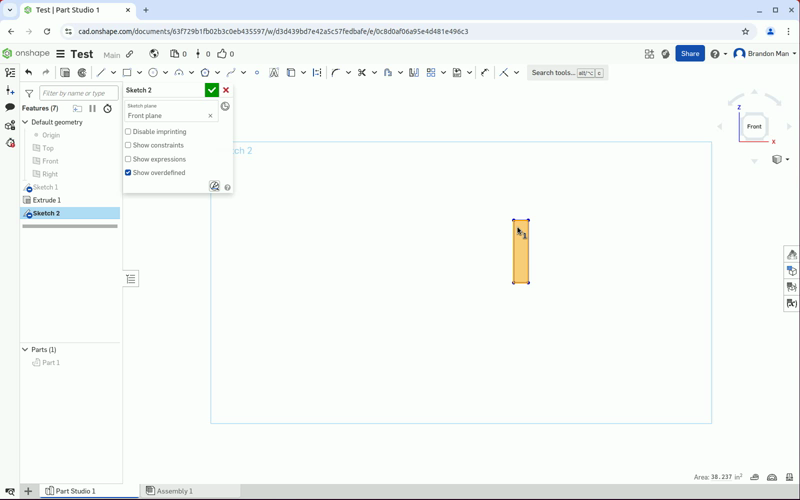
mouse_move(73, 352)
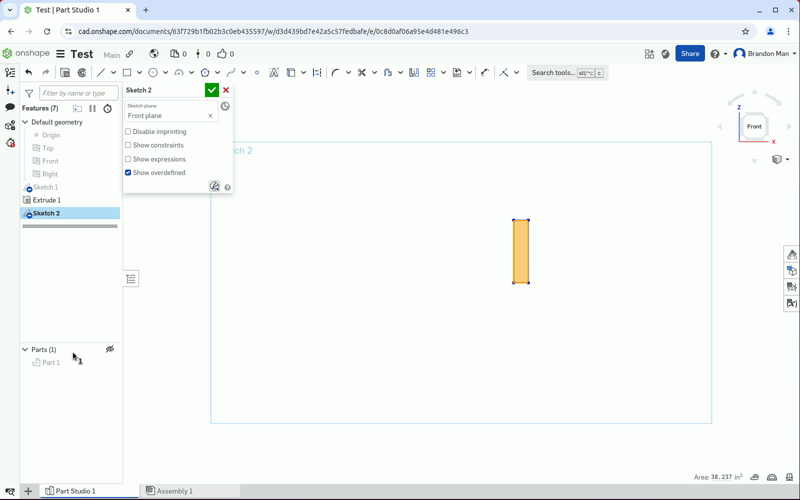
key(shift+y)
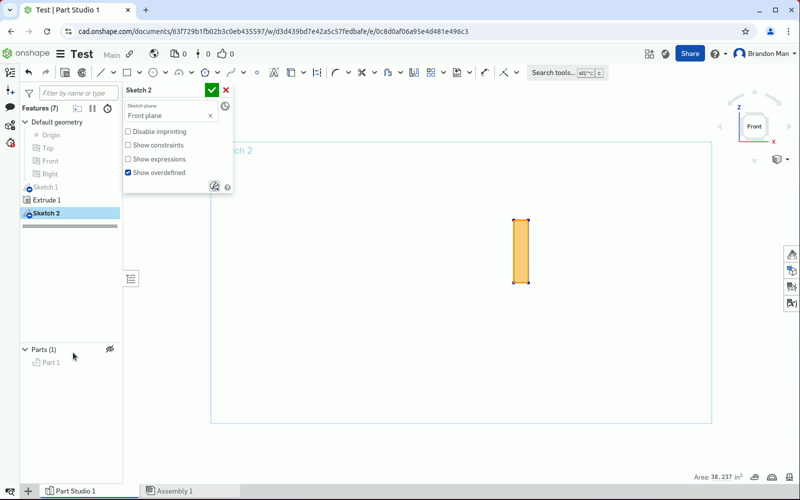
key(shift+e)
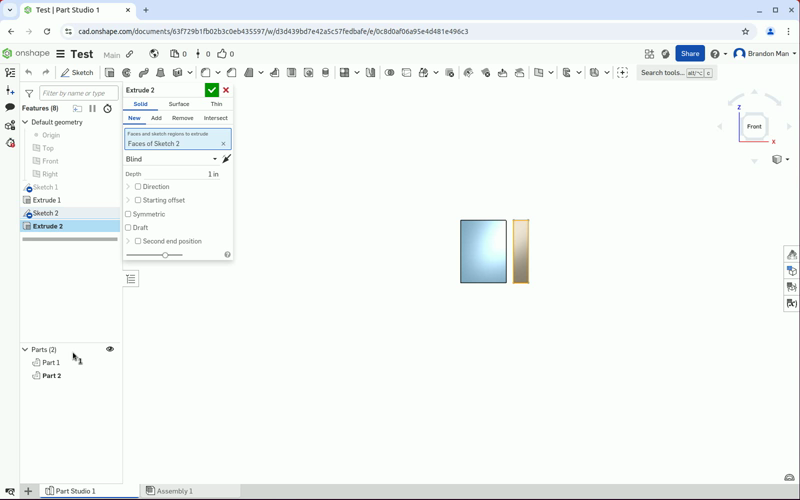
mouse_move(143, 106)
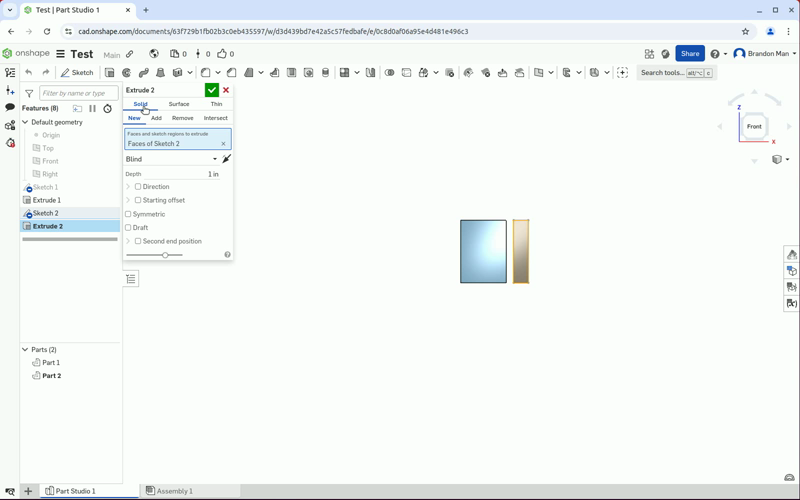
click(143, 106)
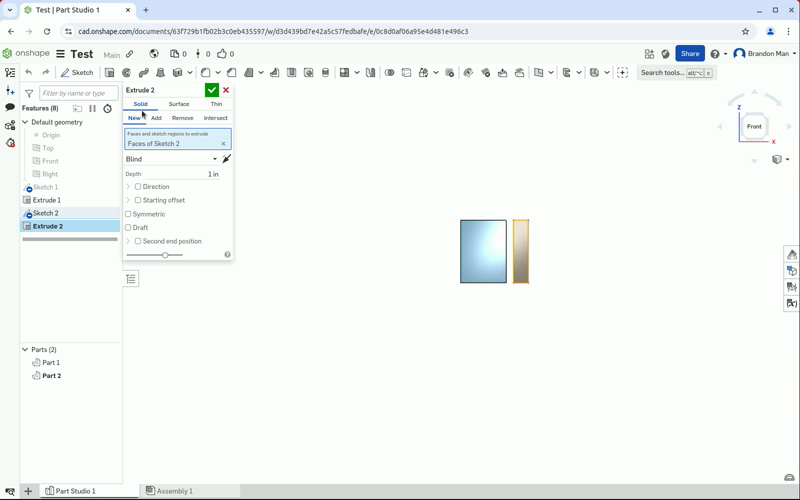
mouse_move(137, 120)
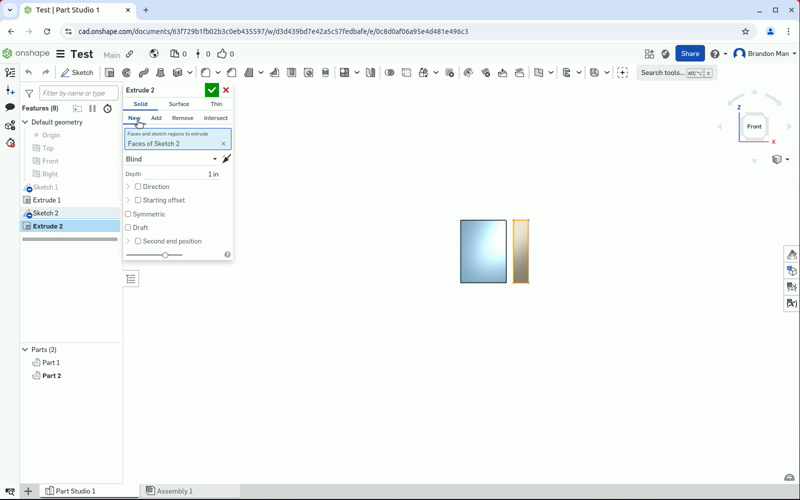
click(137, 120)
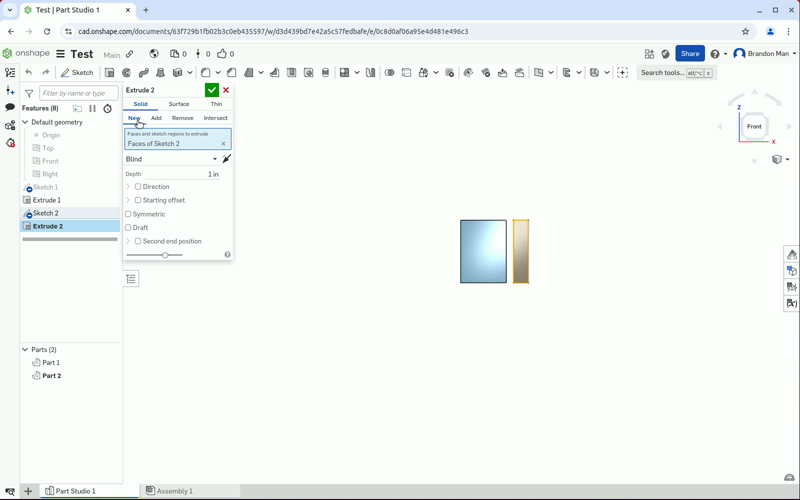
key(tab, 4)
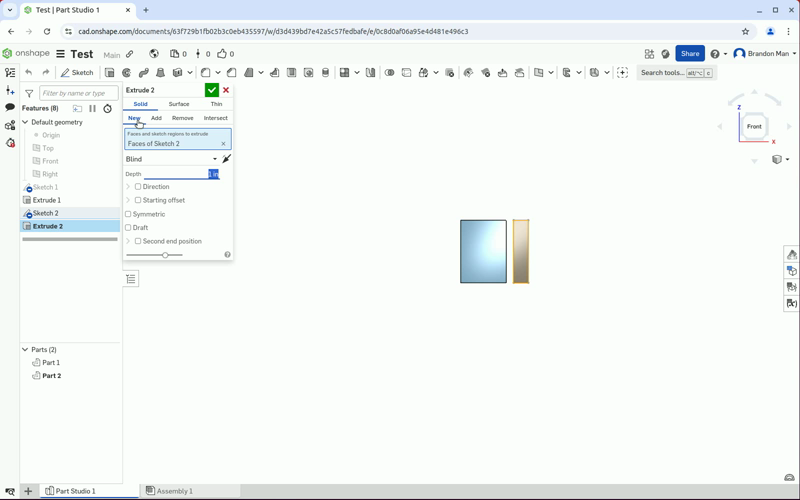
text(0.241)
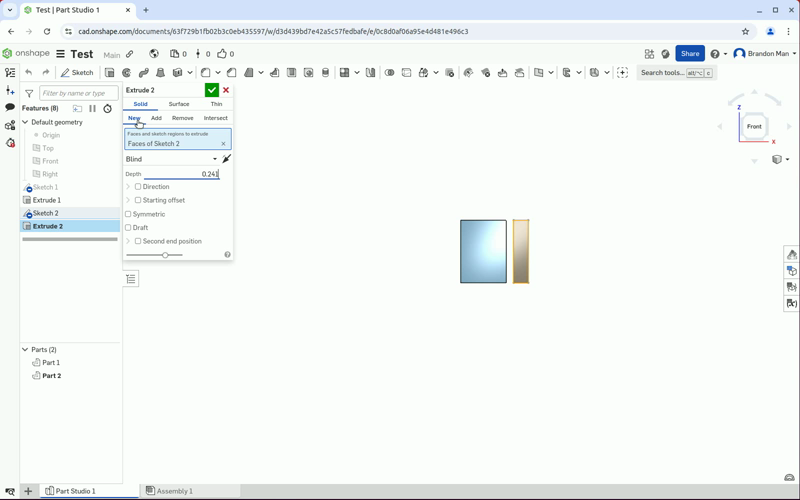
key(enter)
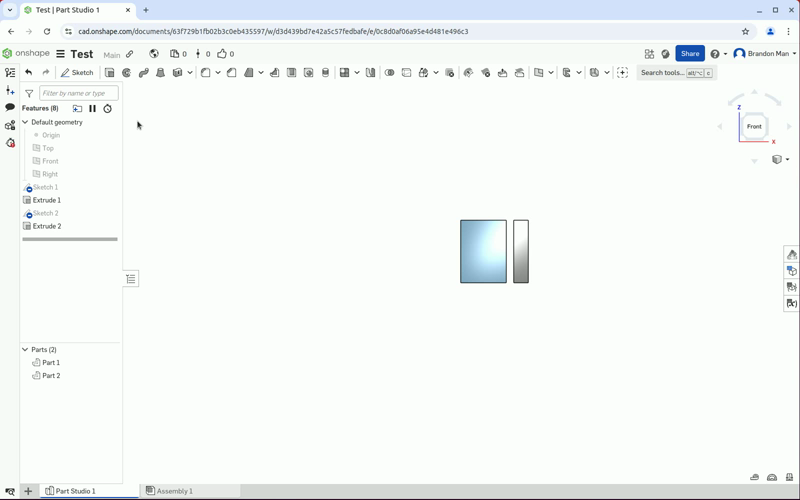
key(shift+h)
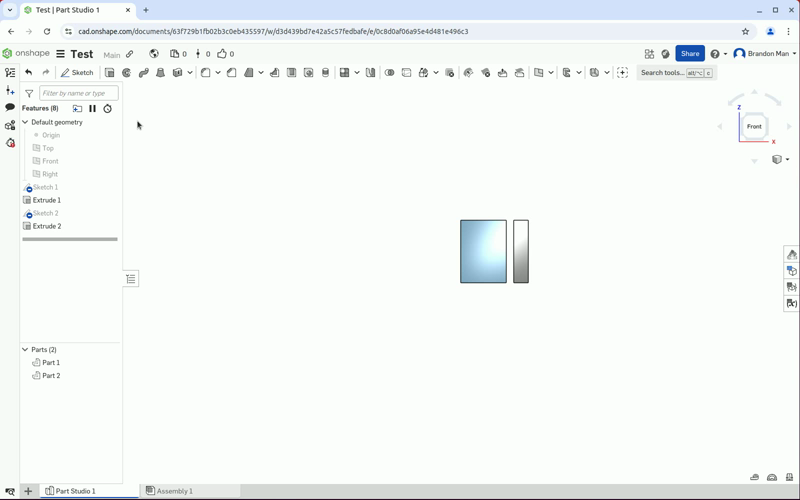
key(shift+h)
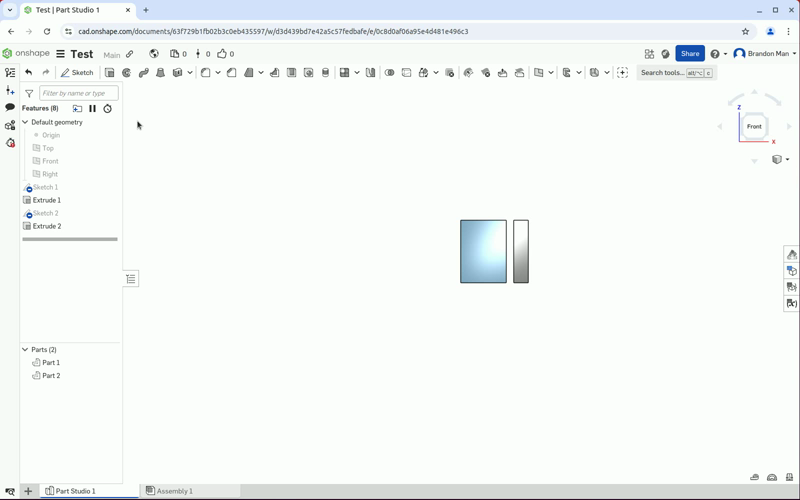
mouse_move(73, 189)
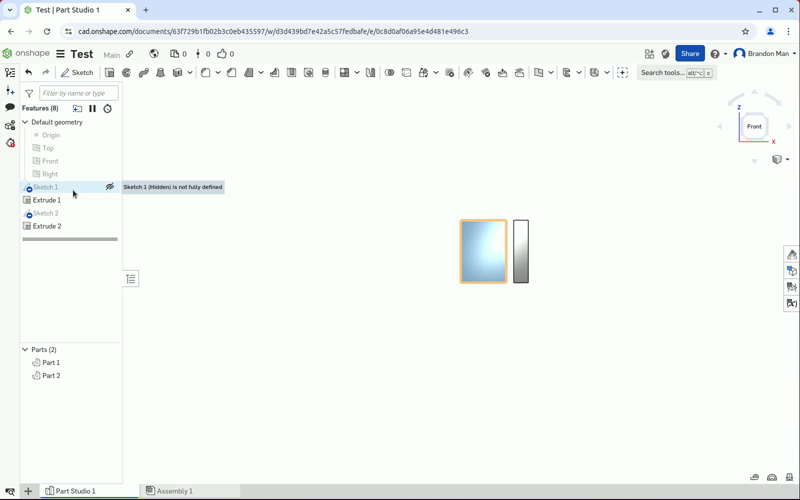
click(73, 189)
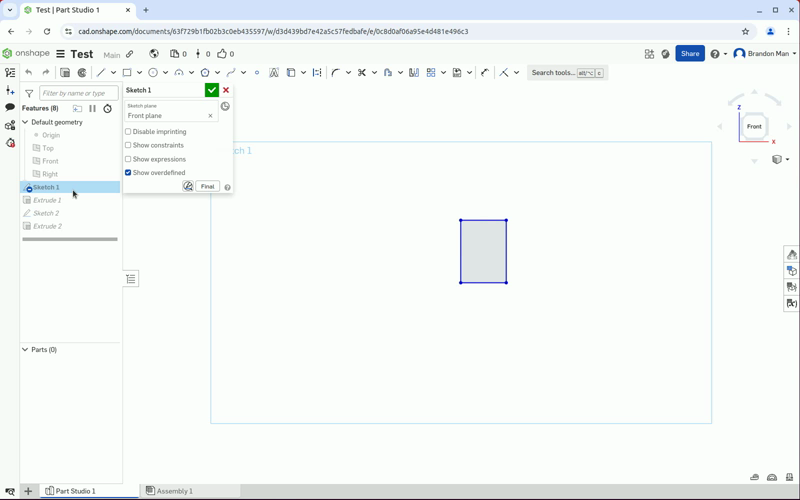
mouse_move(229, 92)
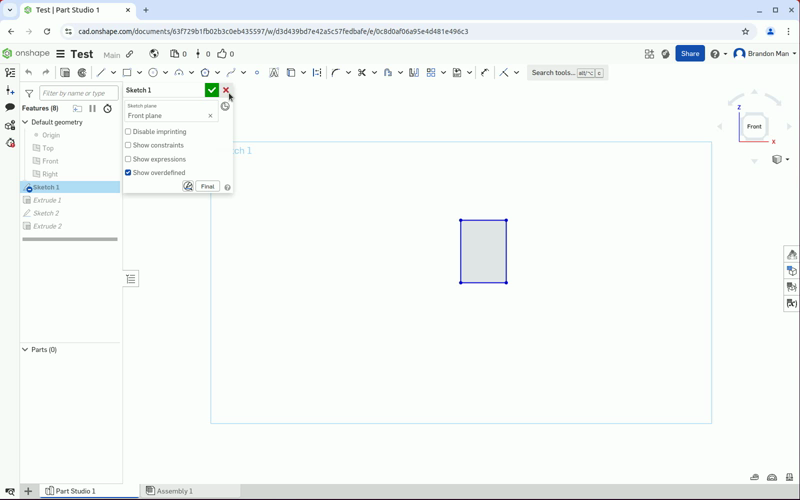
click(229, 92)
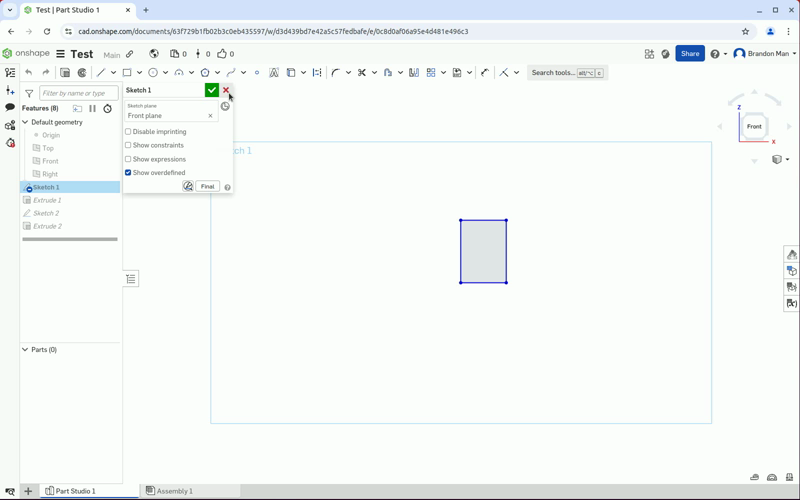
key(shift+s)
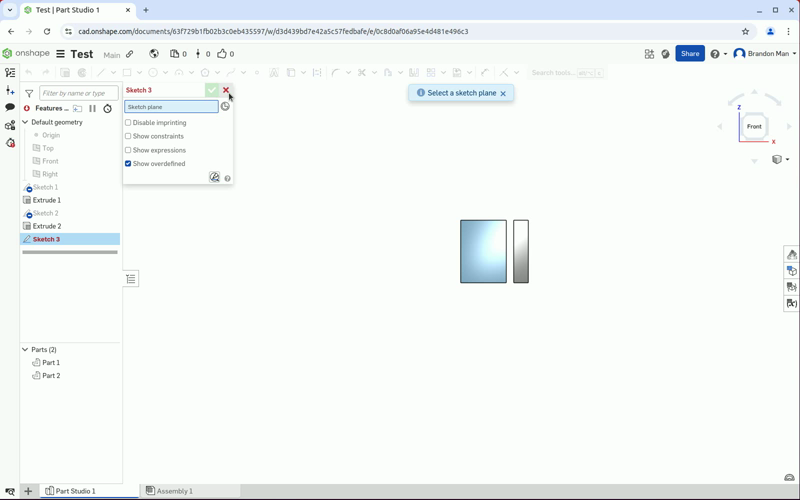
mouse_move(73, 163)
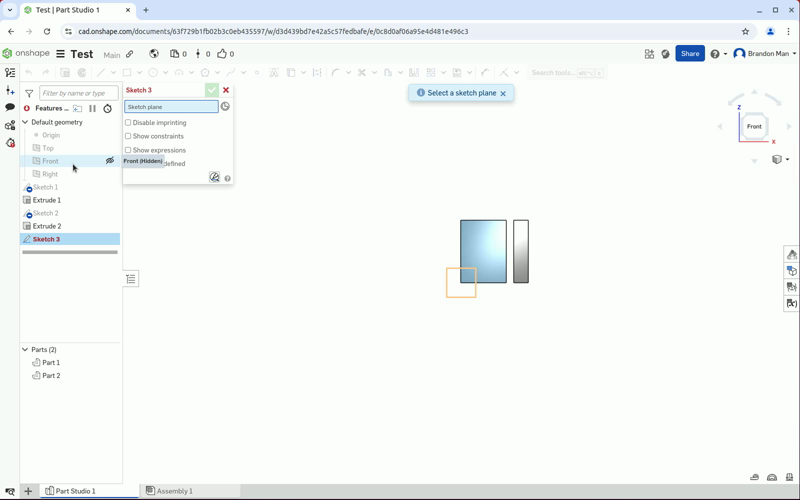
click(73, 163)
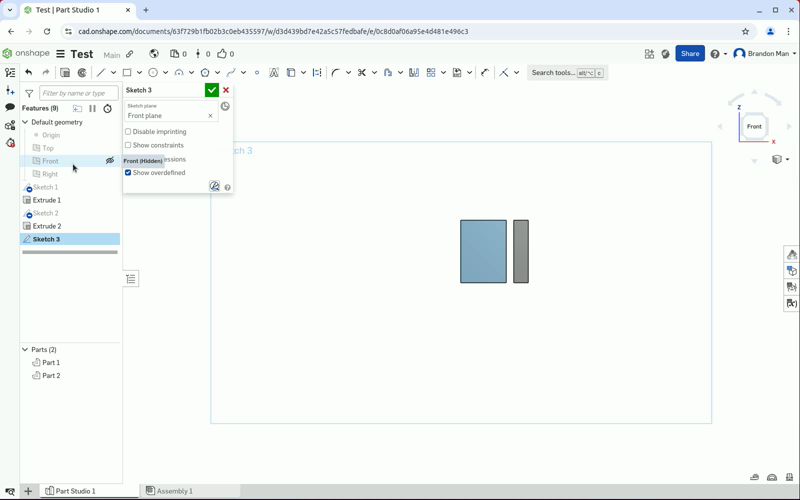
mouse_move(73, 352)
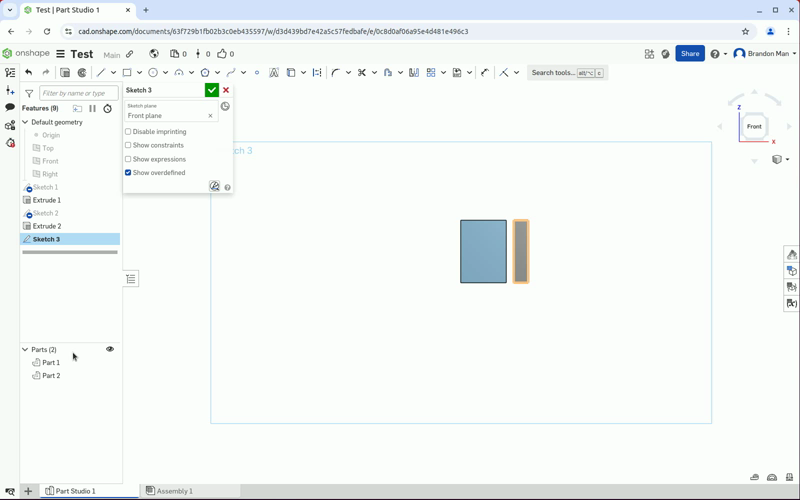
key(y)
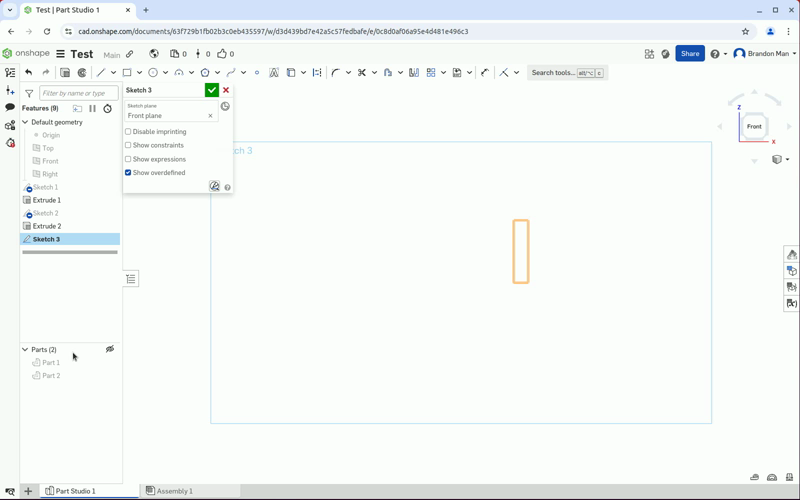
key(l)
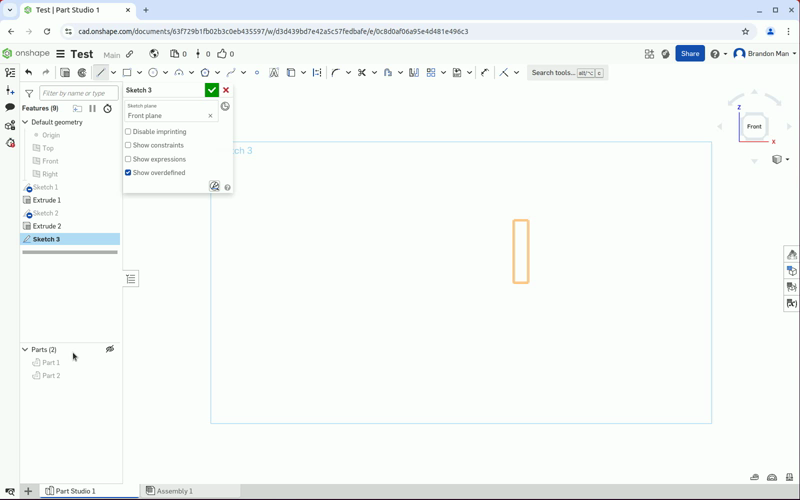
key_down(shift)
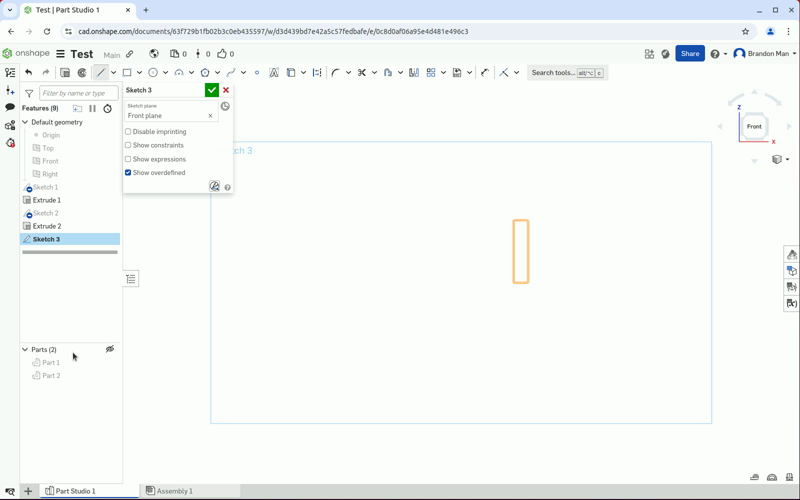
mouse_move(535, 282)
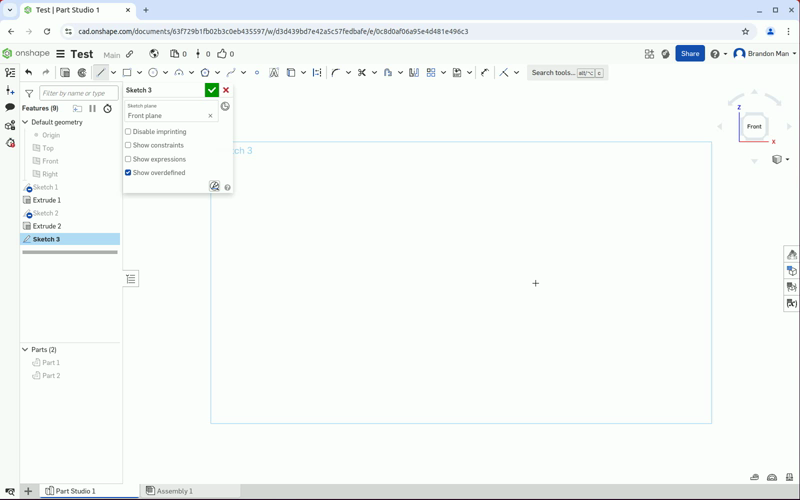
click(535, 282)
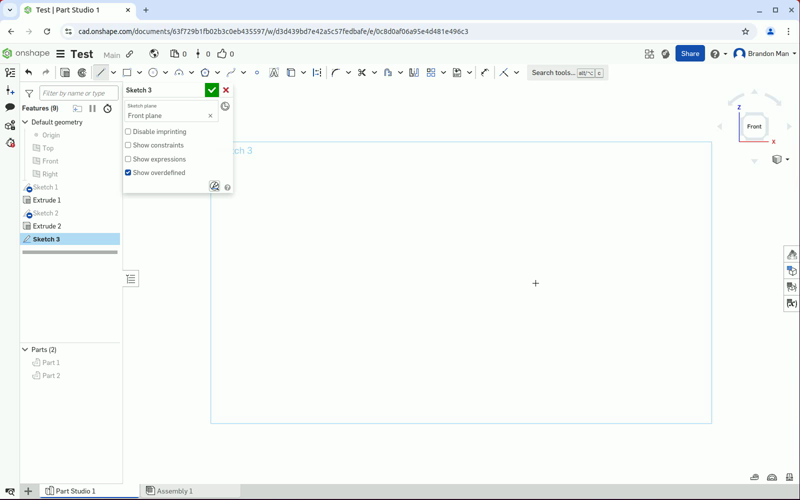
key_up(shift)
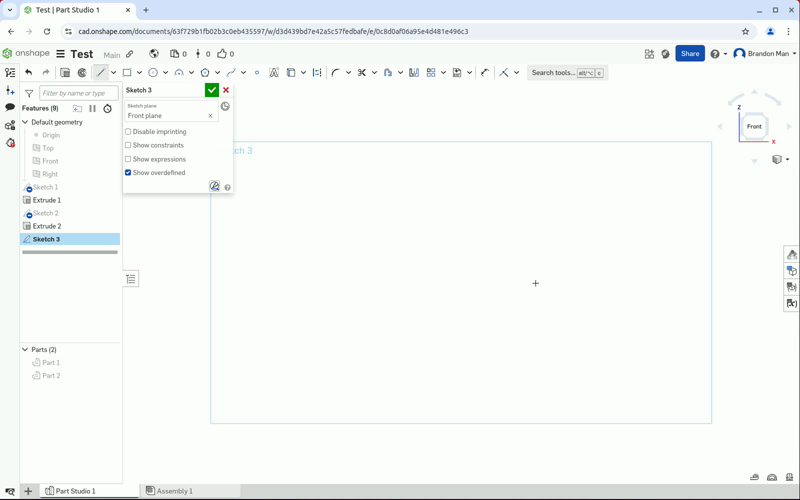
key_down(shift)
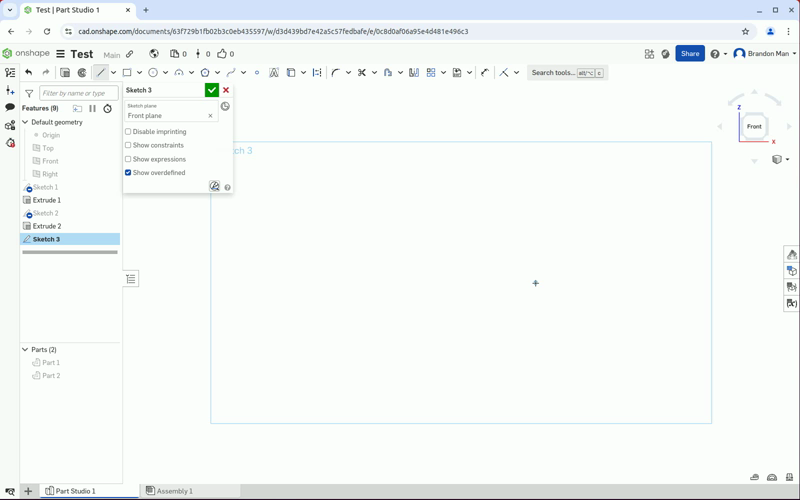
mouse_move(565, 282)
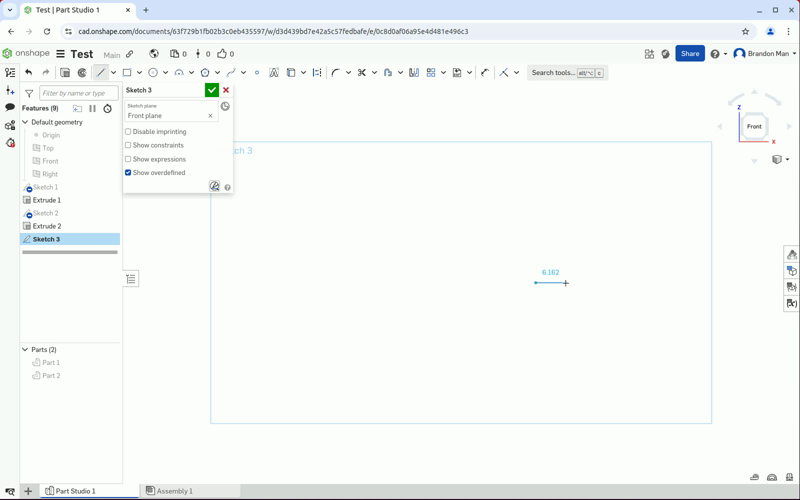
mouse_move(573, 282)
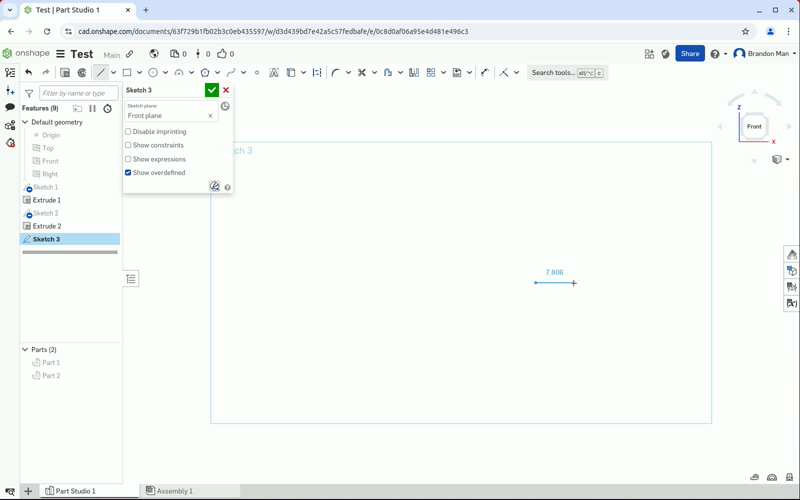
click(573, 282)
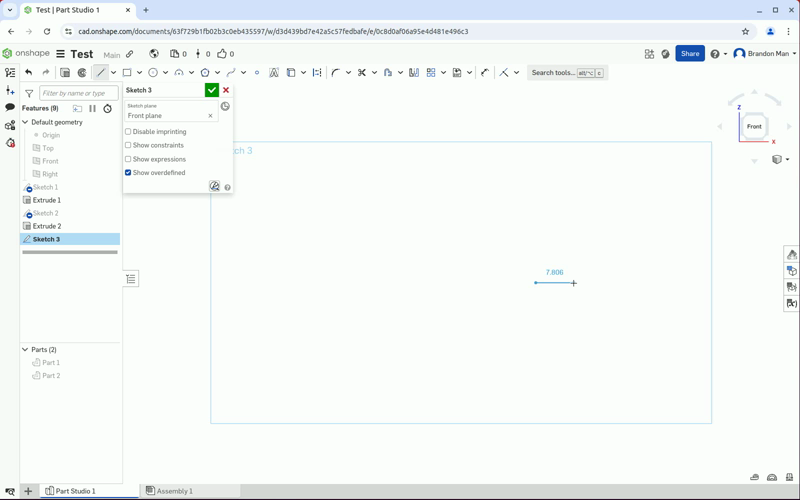
key_up(shift)
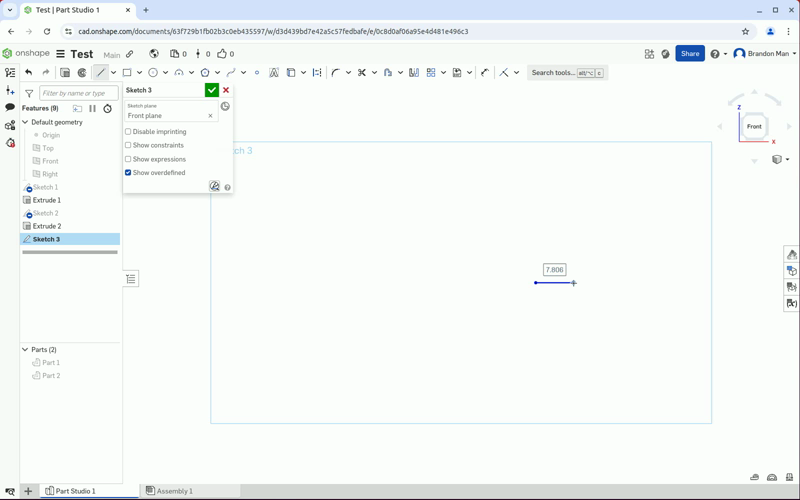
key_down(shift)
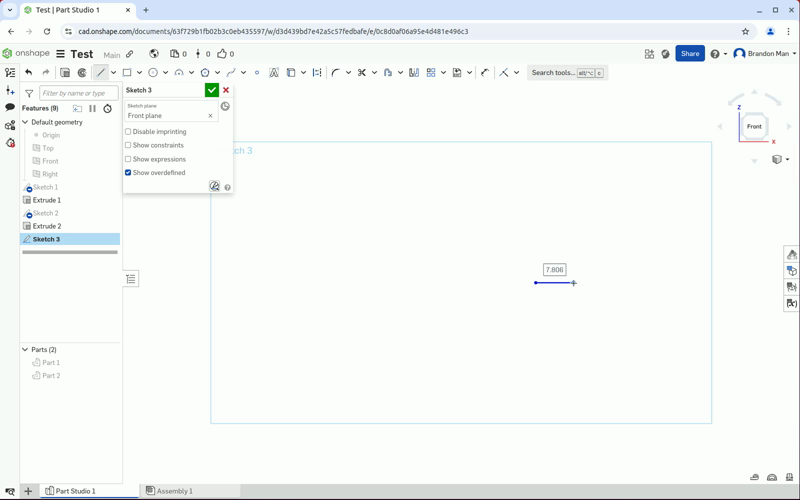
mouse_move(573, 220)
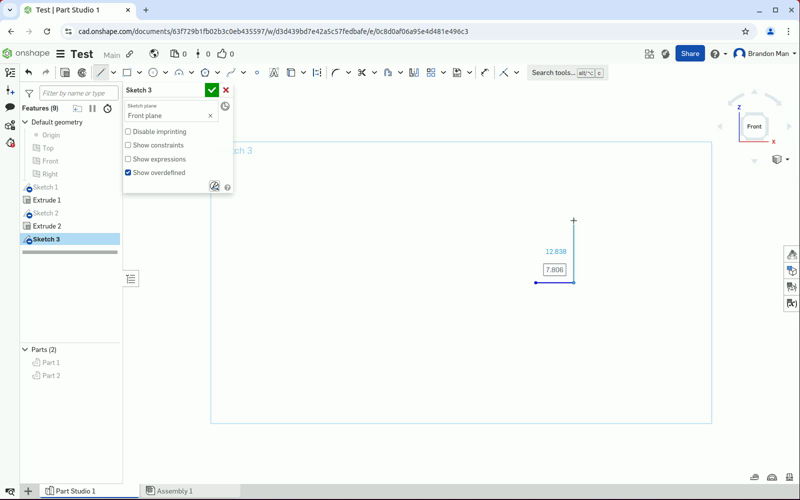
click(573, 220)
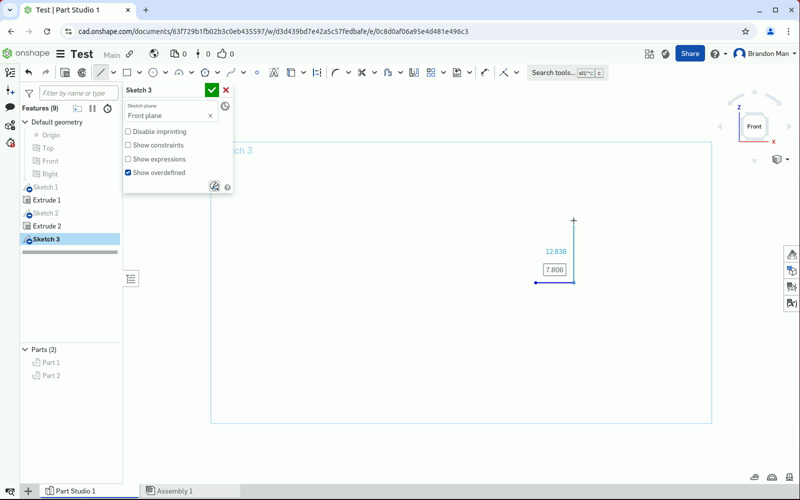
key_up(shift)
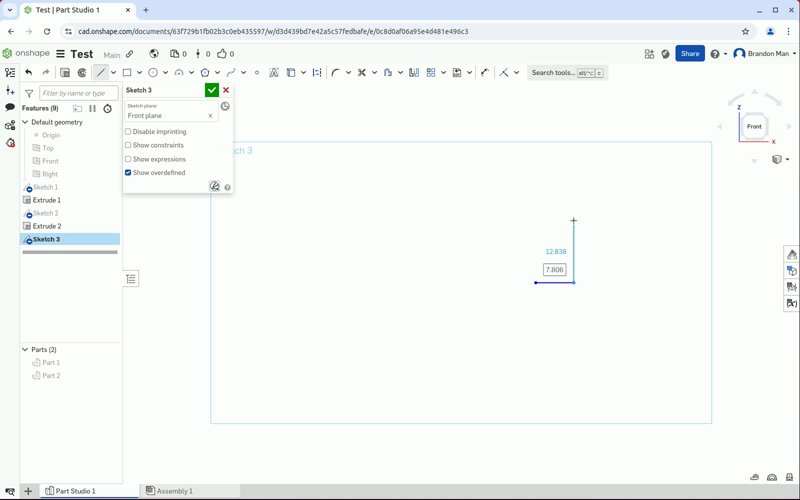
key_down(shift)
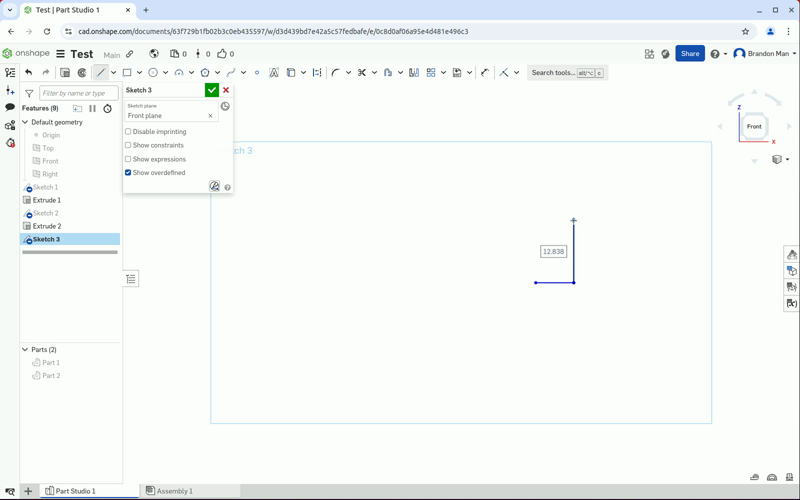
mouse_move(589, 220)
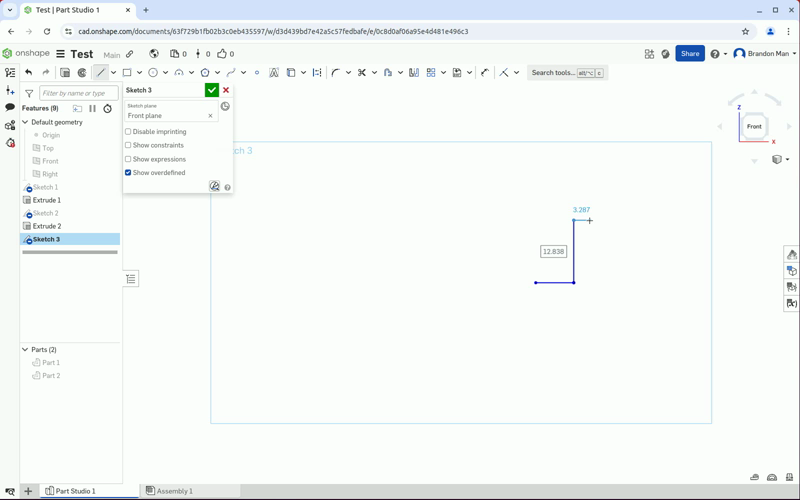
mouse_move(535, 220)
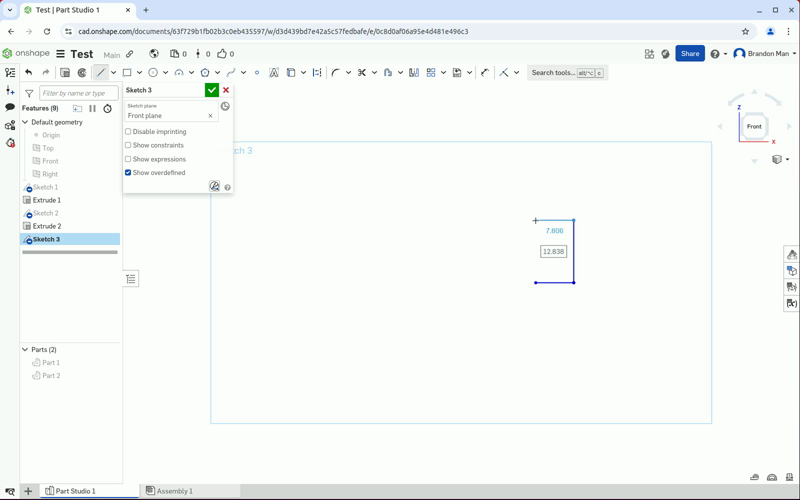
click(535, 220)
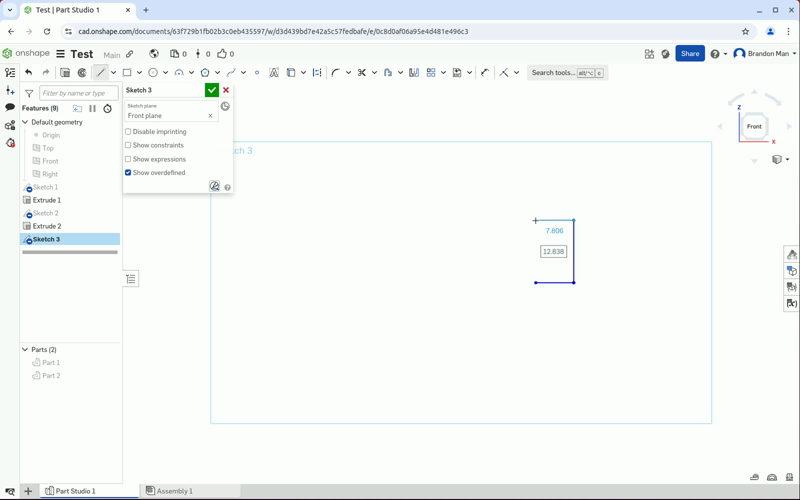
key_up(shift)
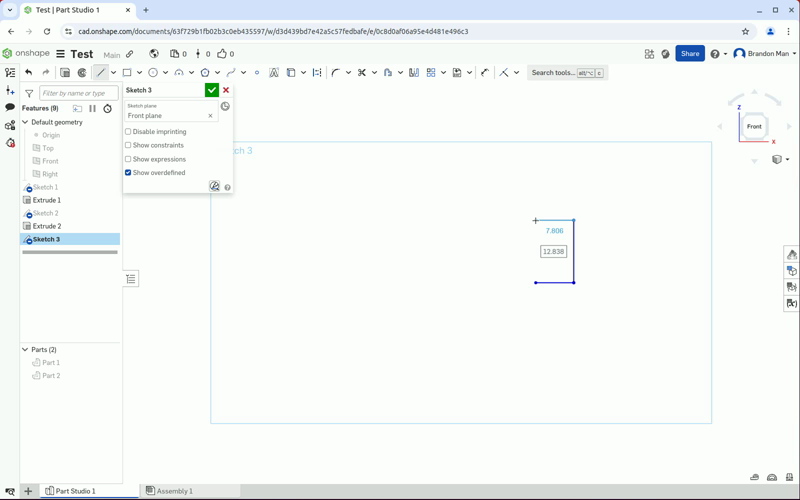
key_down(shift)
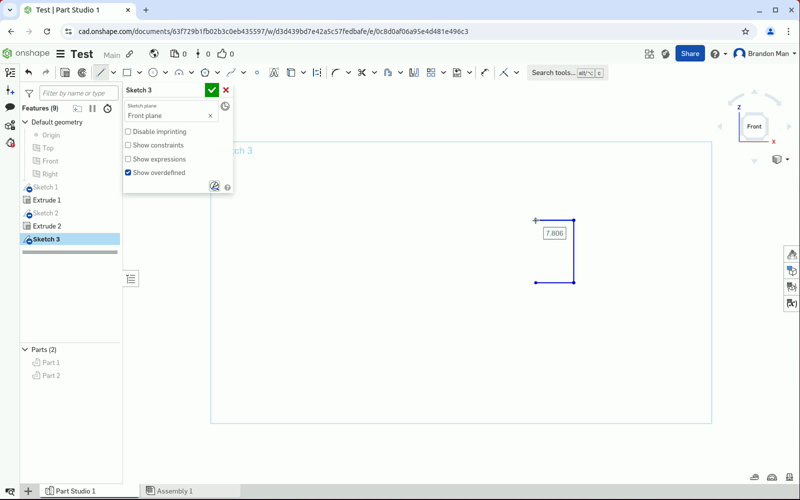
mouse_move(535, 282)
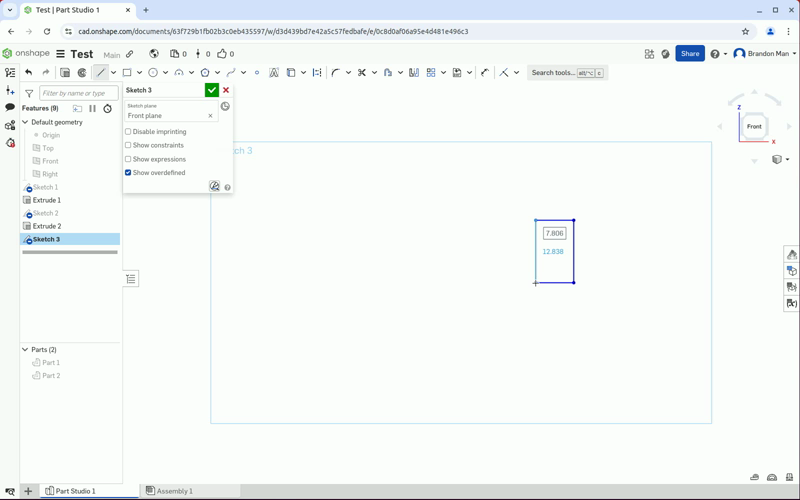
key_up(shift)
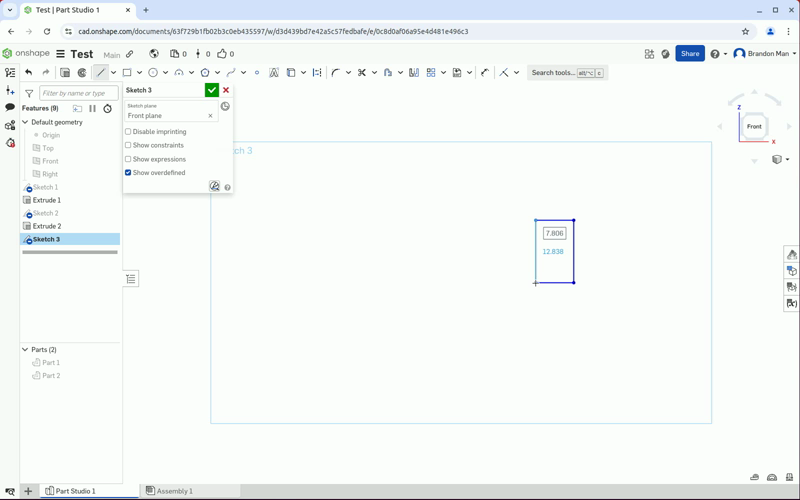
click(535, 282)
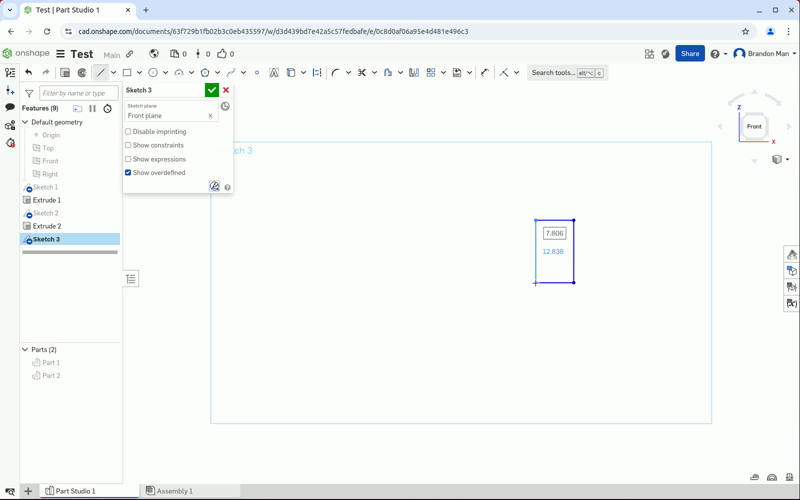
key(esc)
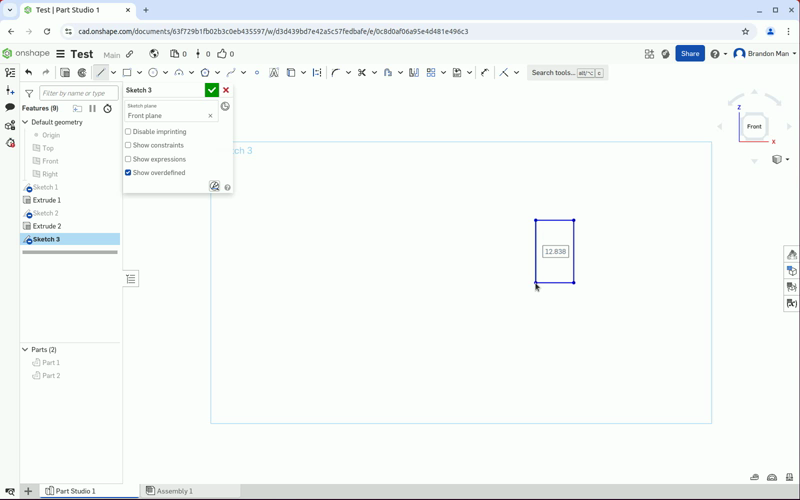
mouse_move(570, 244)
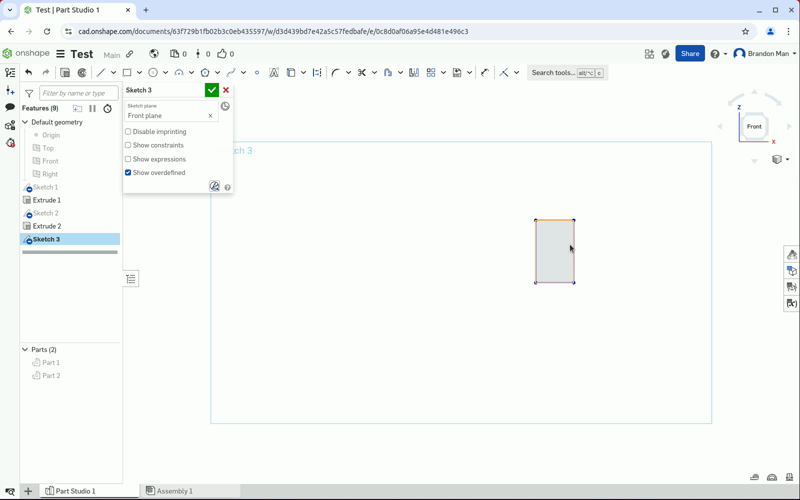
click(570, 244)
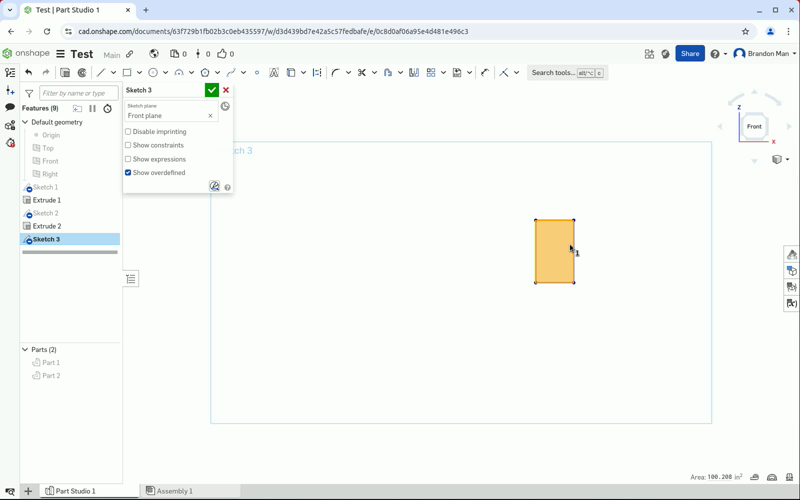
mouse_move(73, 352)
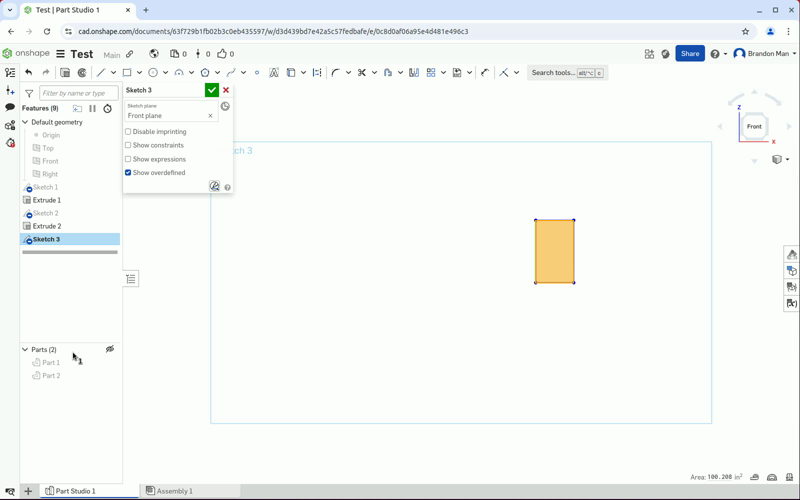
key(shift+y)
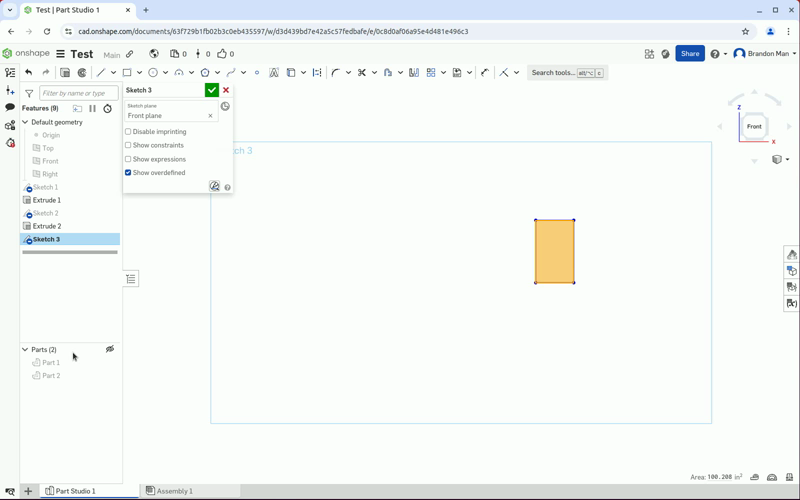
key(shift+e)
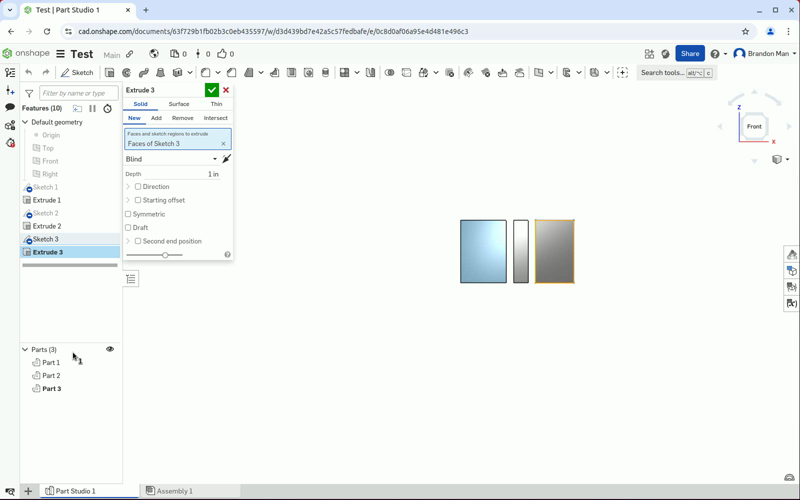
mouse_move(143, 106)
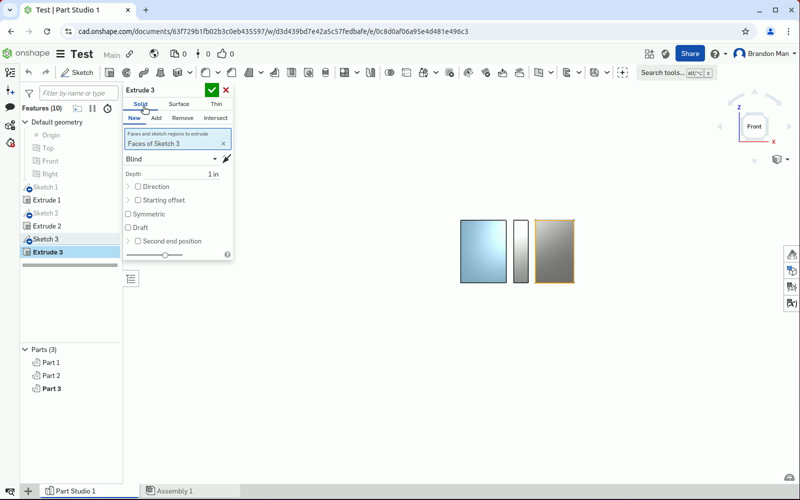
click(143, 106)
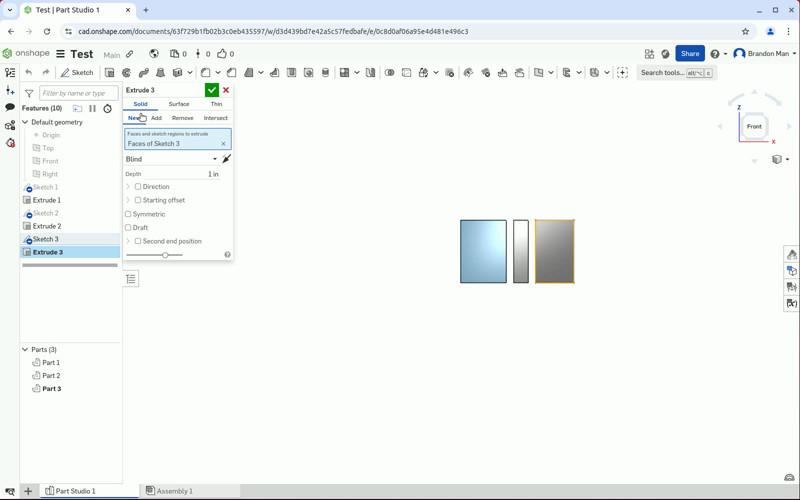
mouse_move(137, 120)
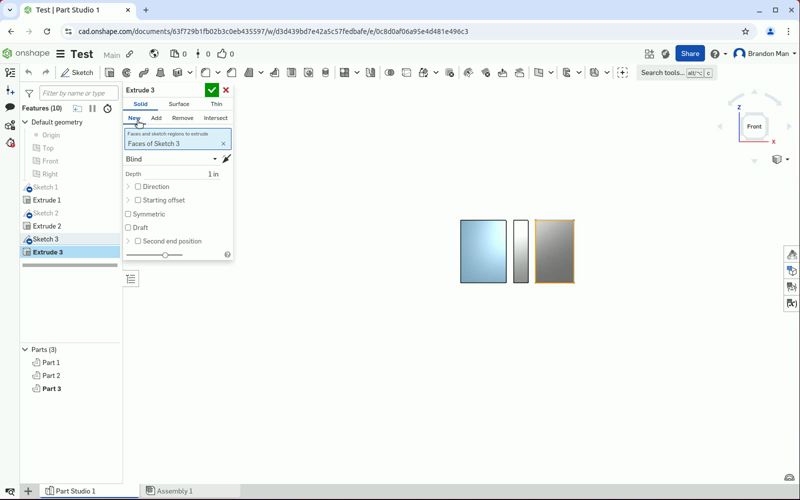
click(137, 120)
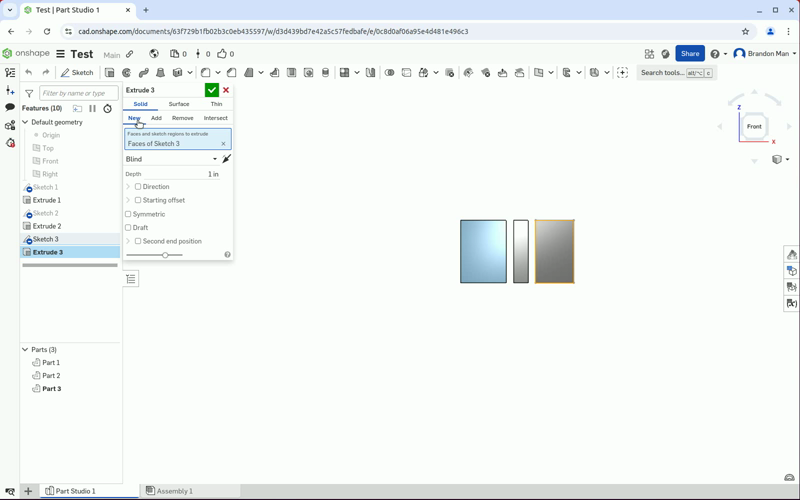
key(tab, 4)
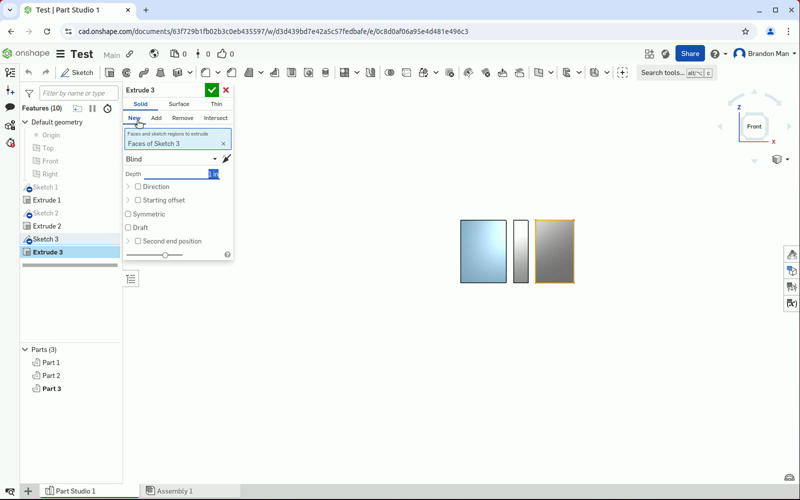
text(0.241)
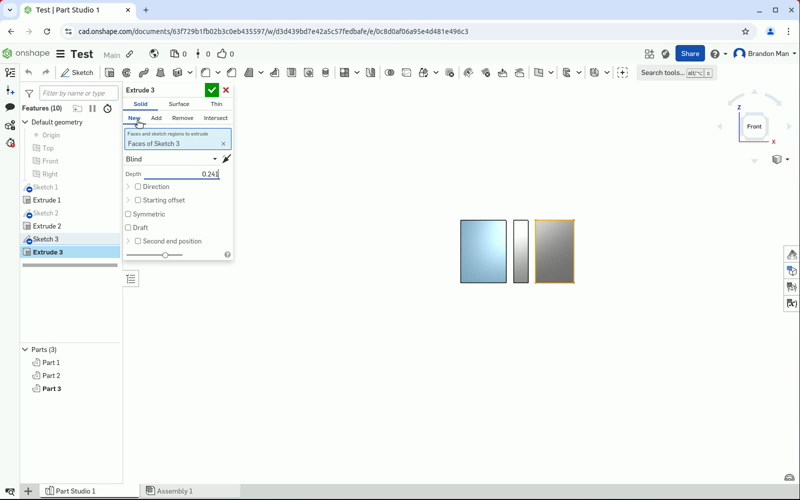
key(enter)
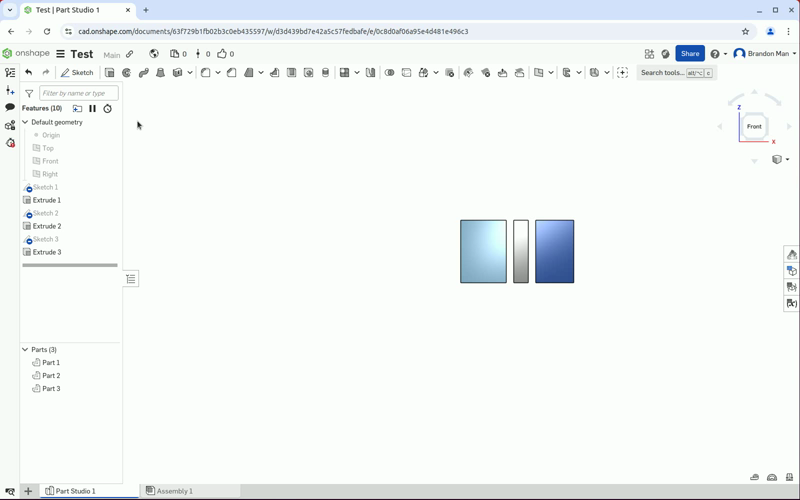
key(shift+h)
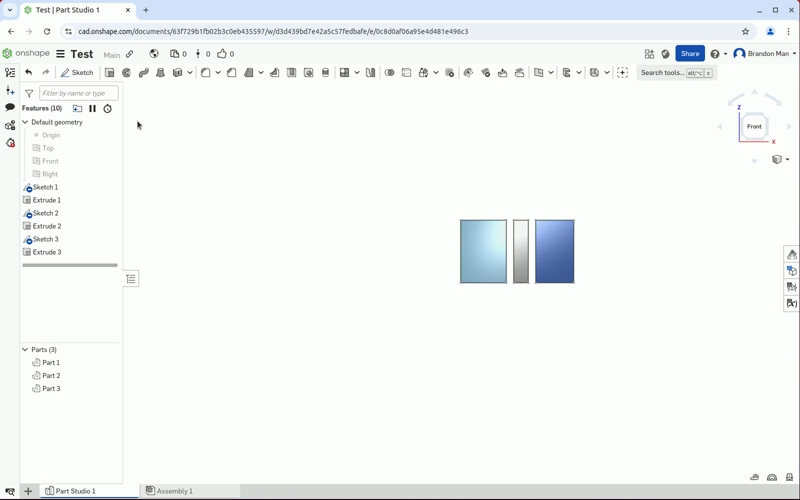
key(shift+h)
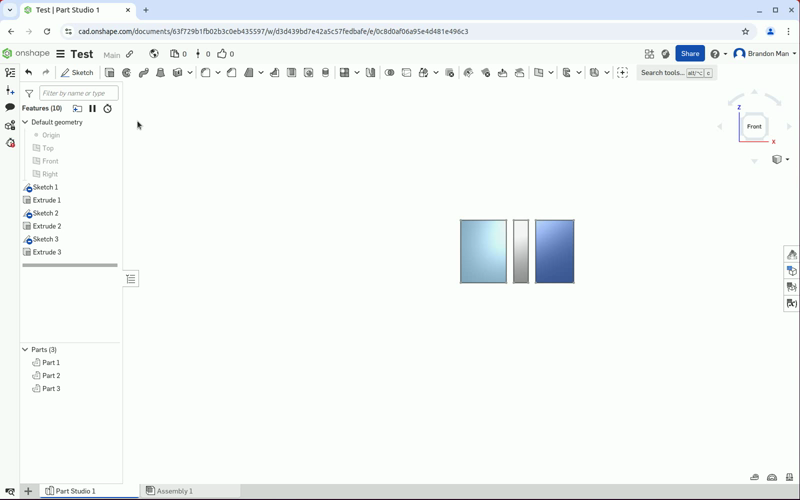
key(shift+7)
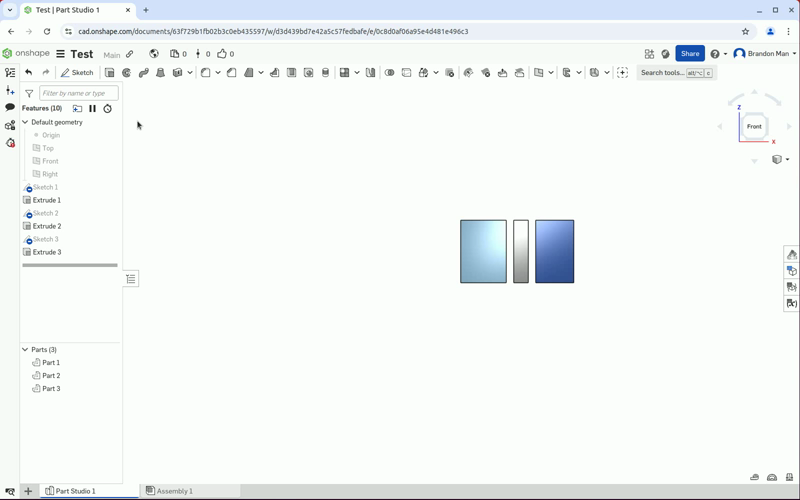
key(left, 2)
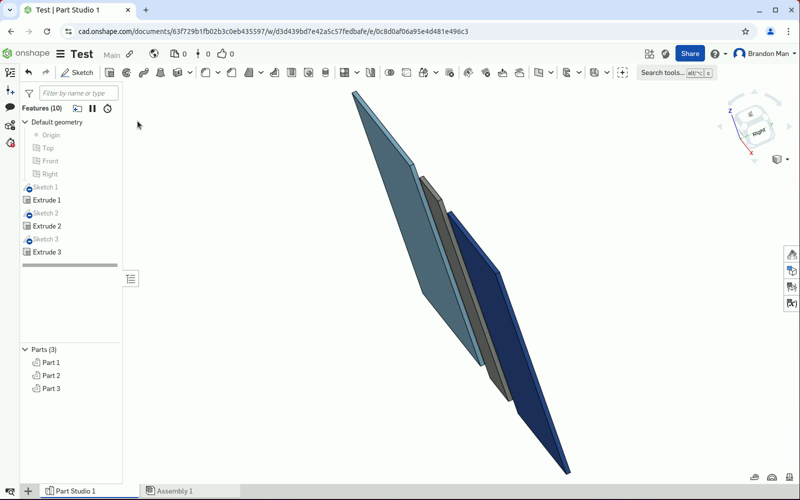
key(down, 2)
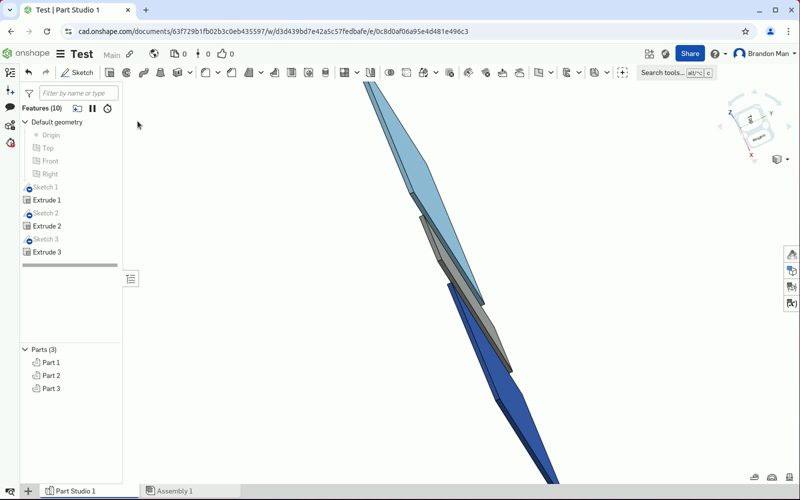
key(up, 2)
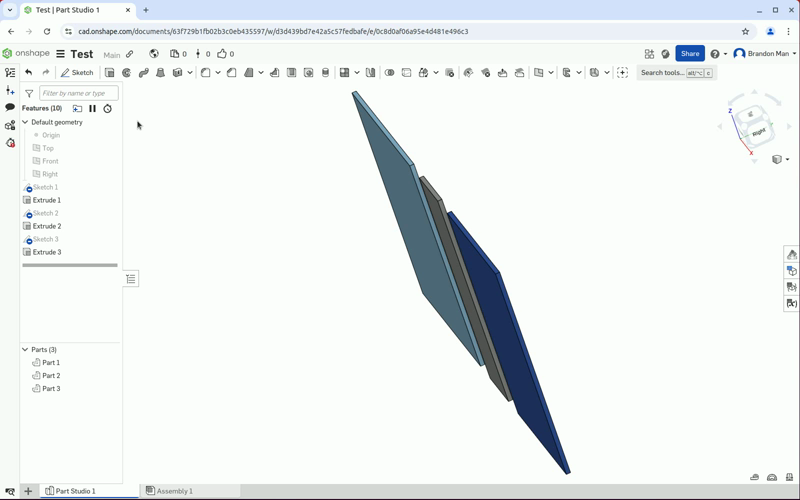
key(right, 2)
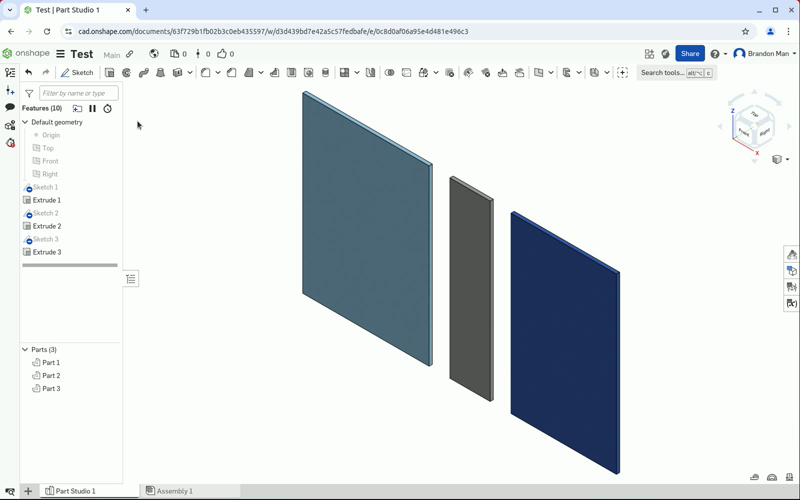
mouse_move(73, 189)
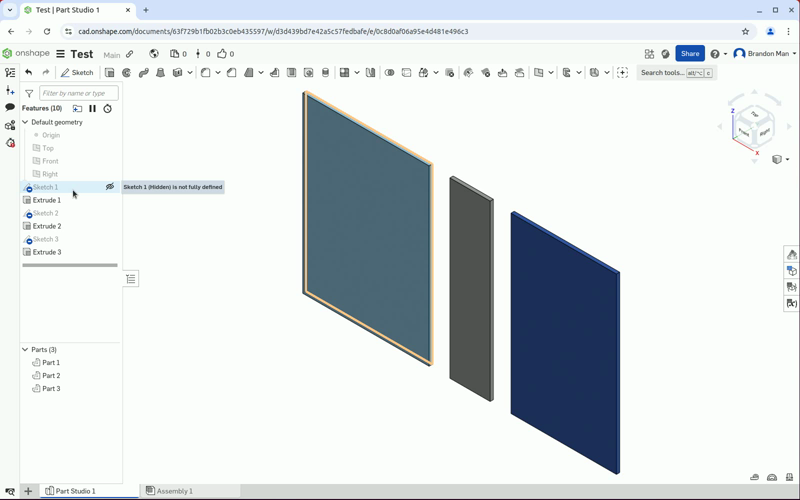
click(73, 189)